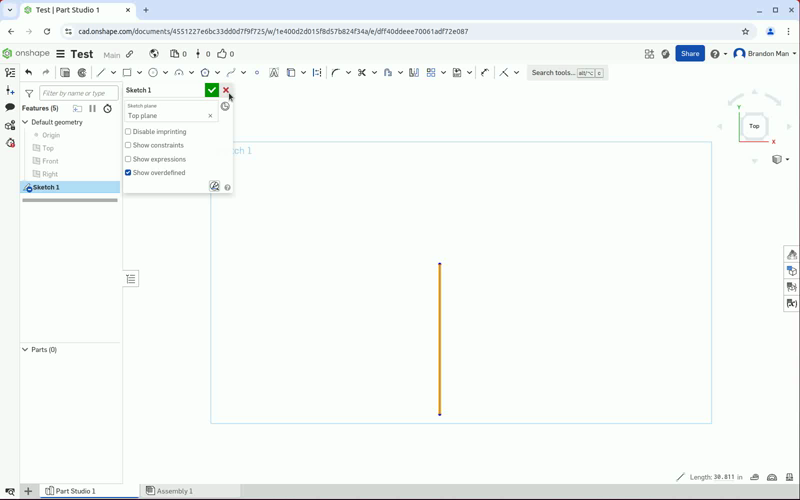
key(shift+h)
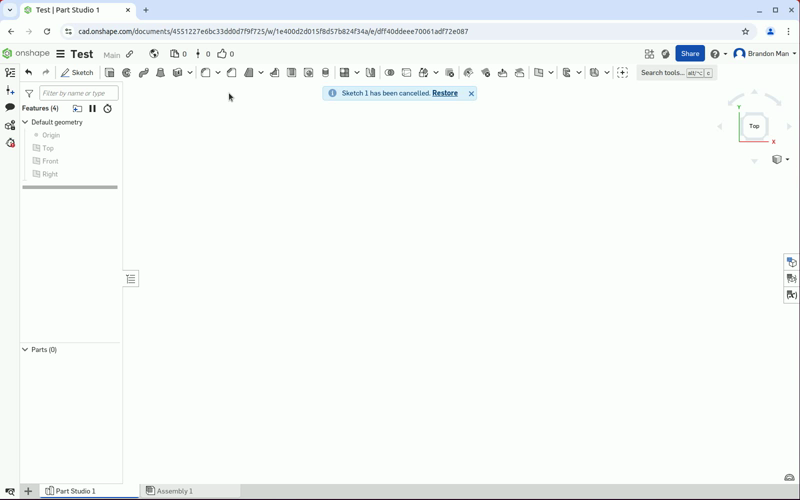
mouse_move(73, 352)
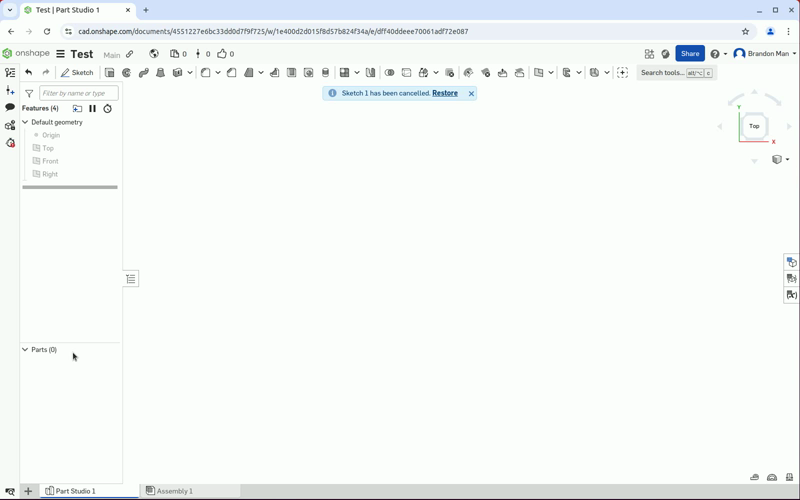
key(y)
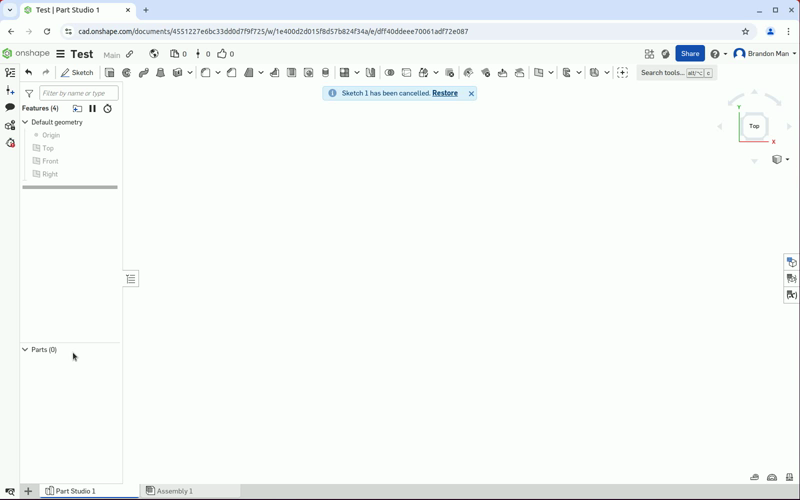
key(shift+p)
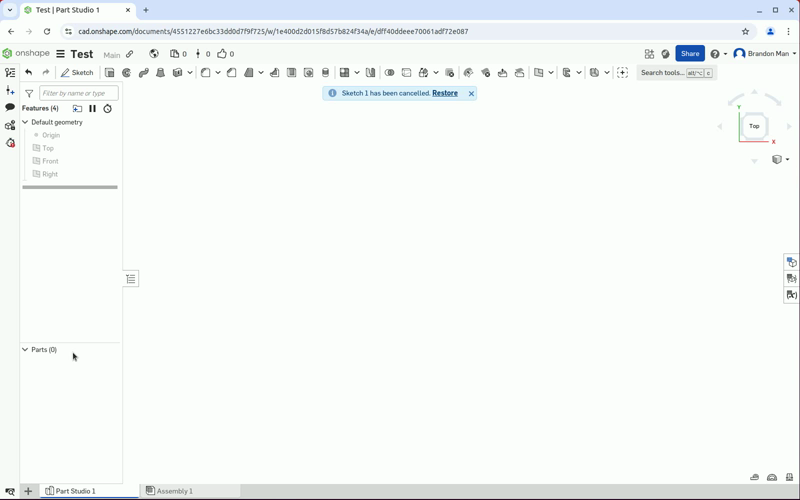
key(space)
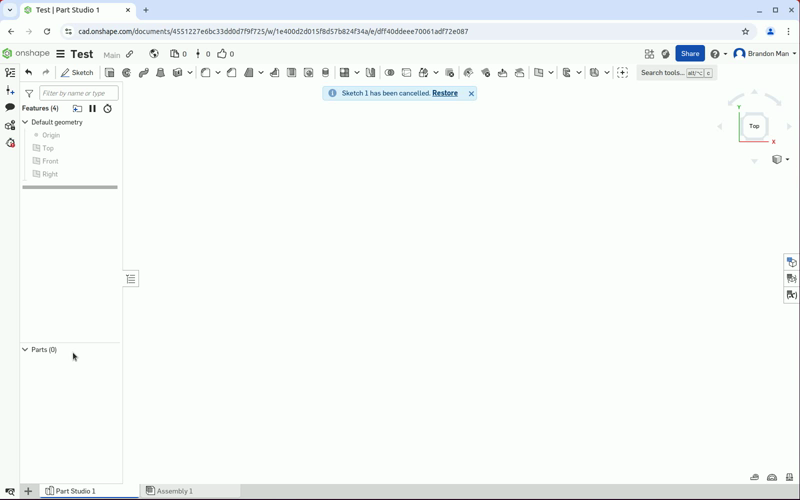
key_down(shift)
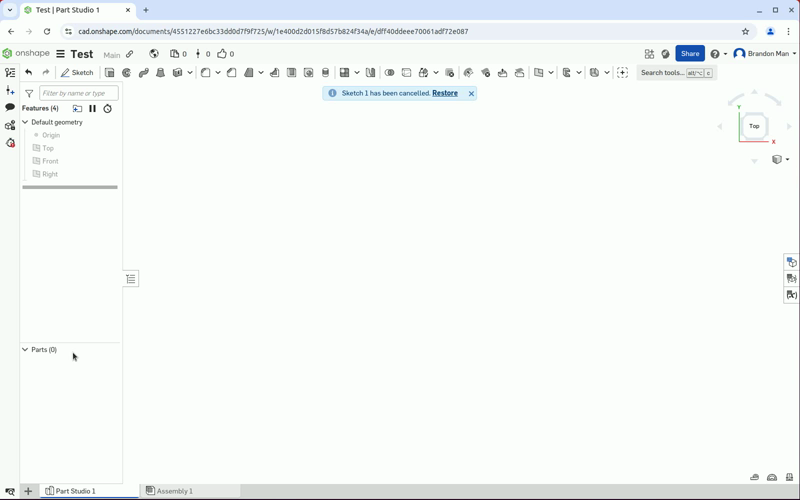
key(up)
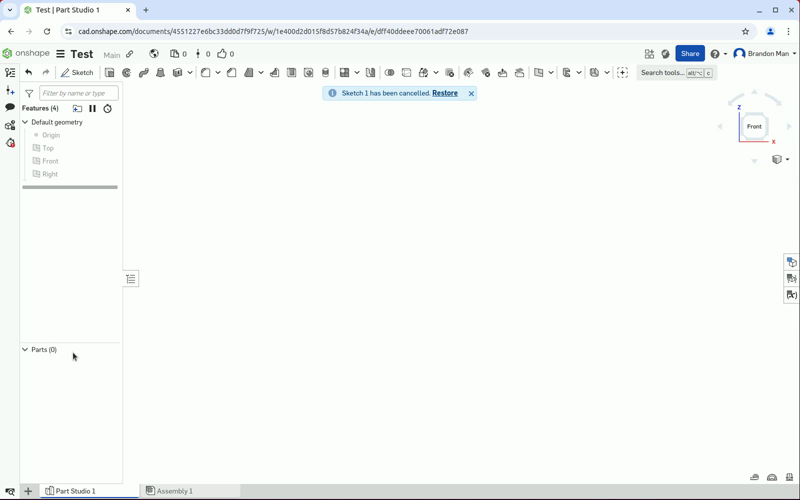
key_up(shift)
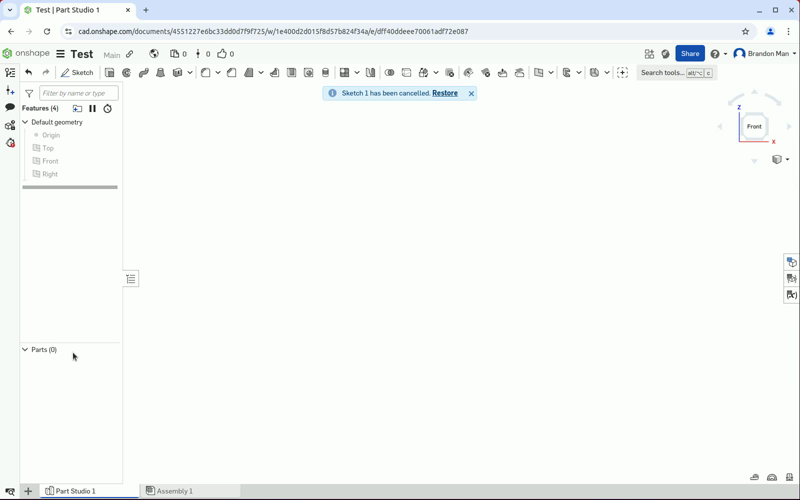
mouse_move(73, 352)
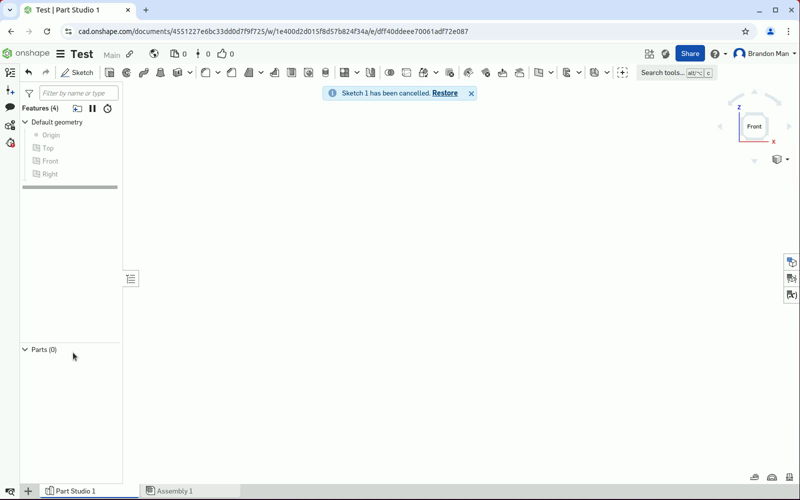
key(shift+y)
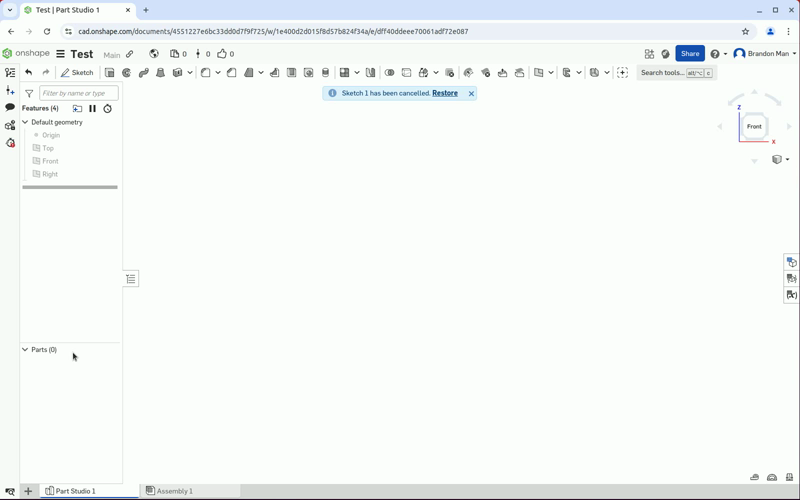
key(shift+s)
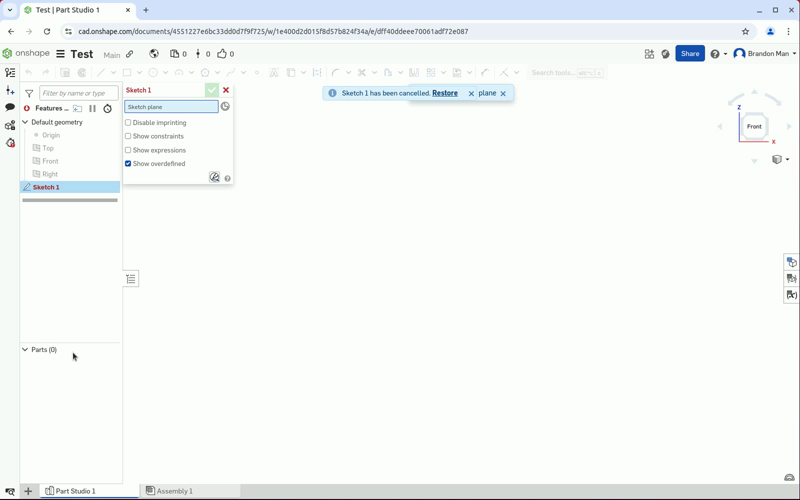
mouse_move(73, 163)
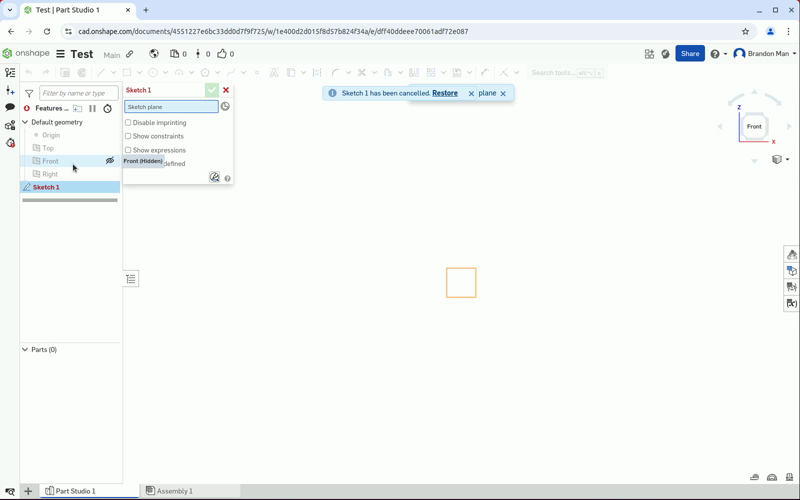
click(73, 163)
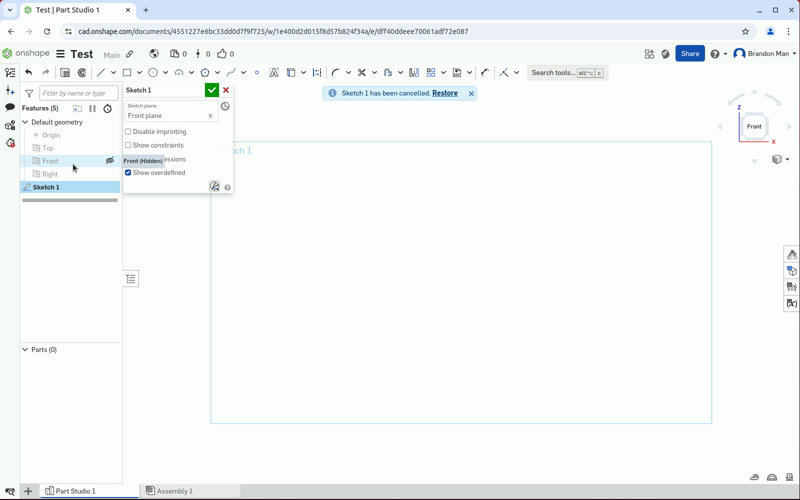
mouse_move(73, 352)
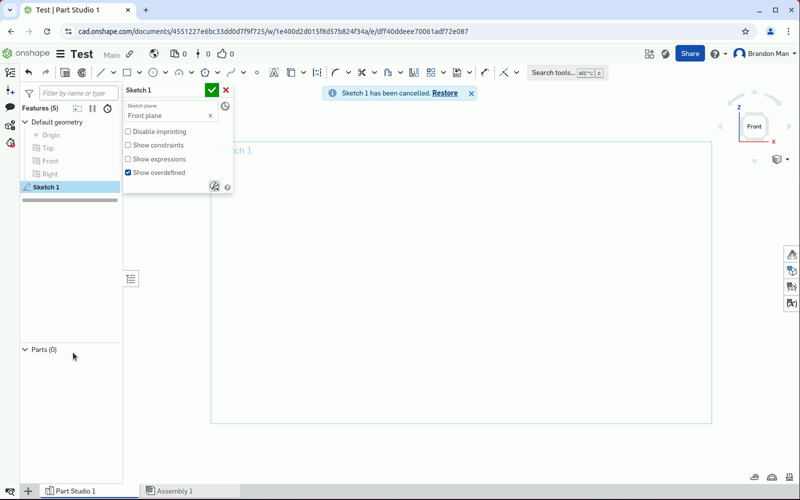
key(y)
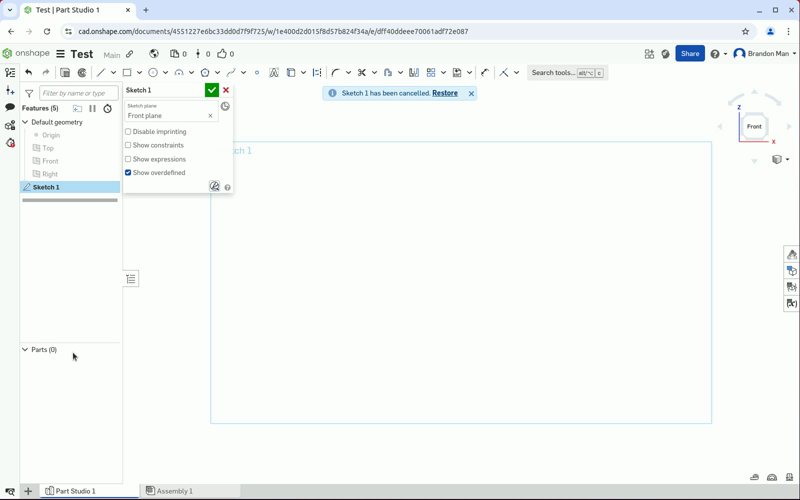
key(l)
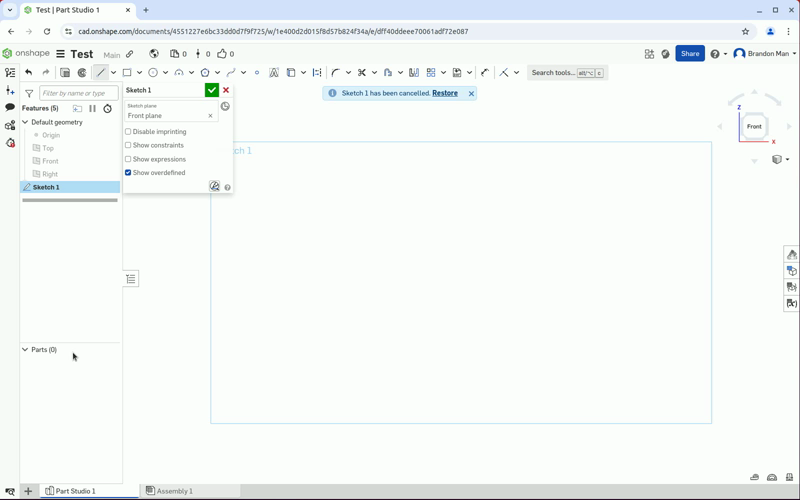
key_down(shift)
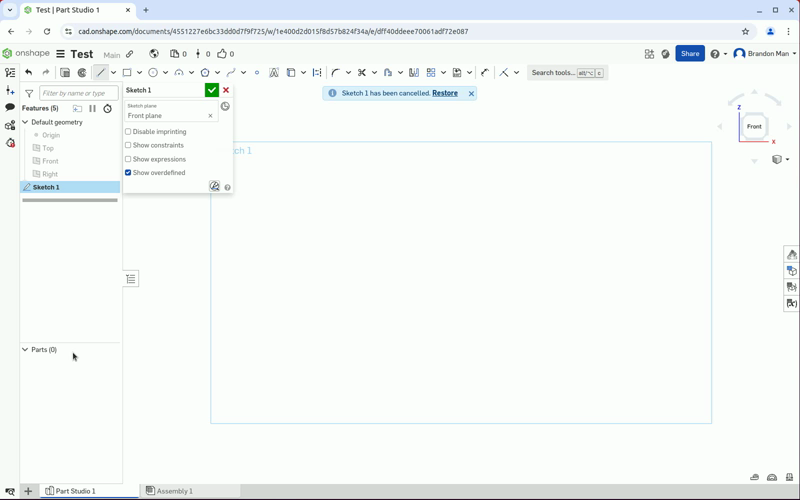
mouse_move(348, 298)
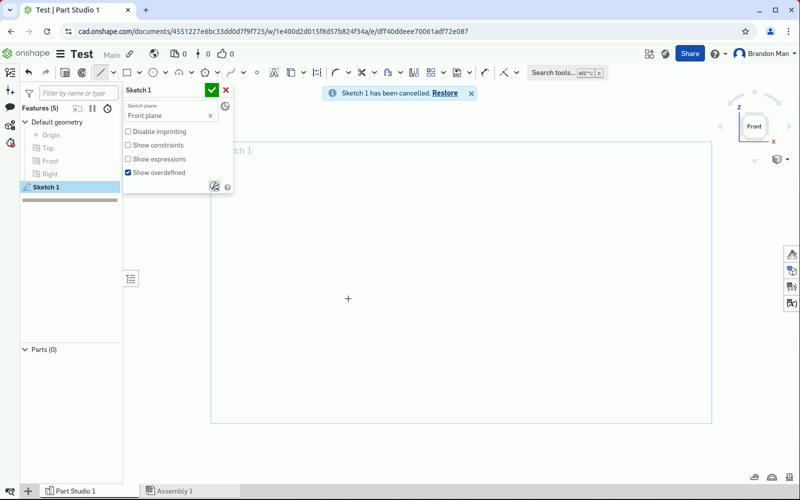
click(348, 298)
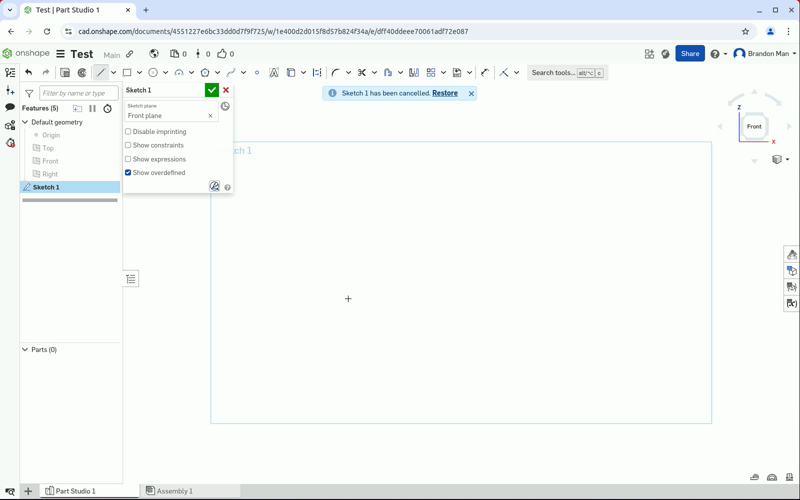
key_up(shift)
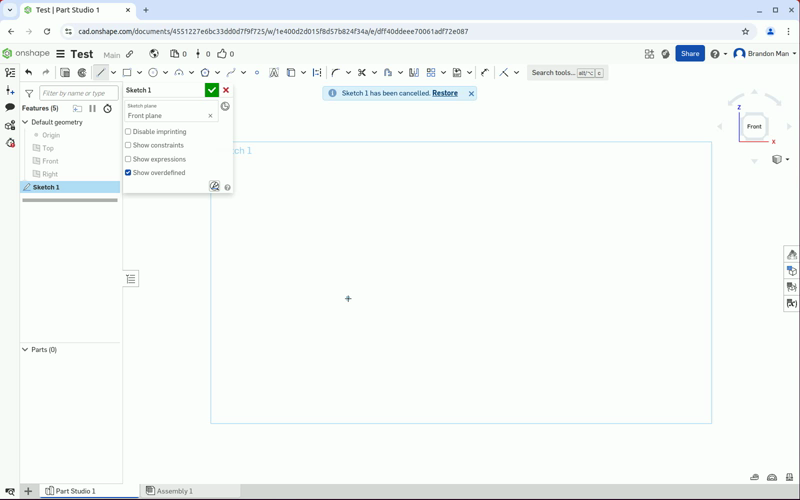
key_down(shift)
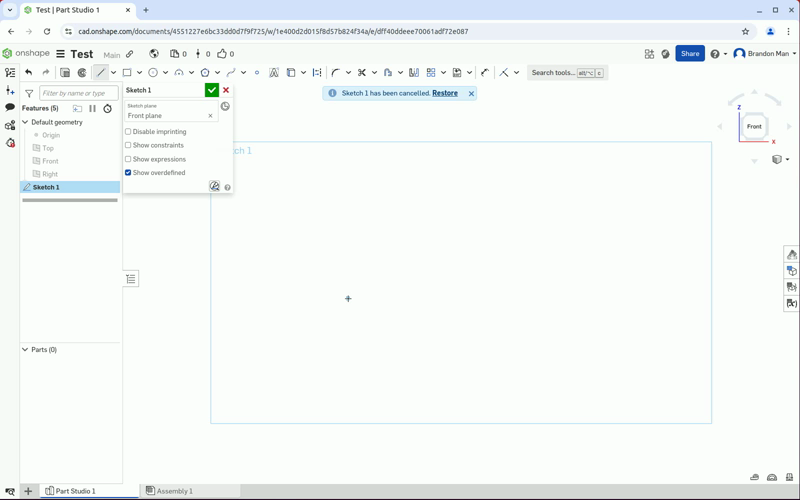
mouse_move(507, 298)
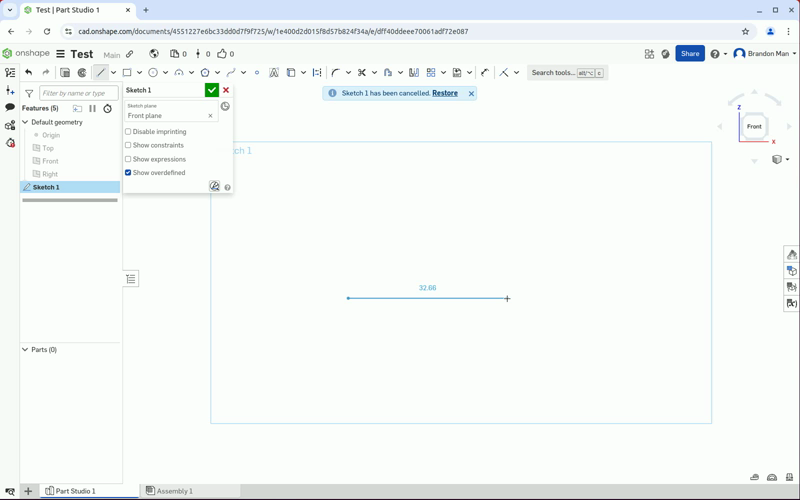
click(507, 298)
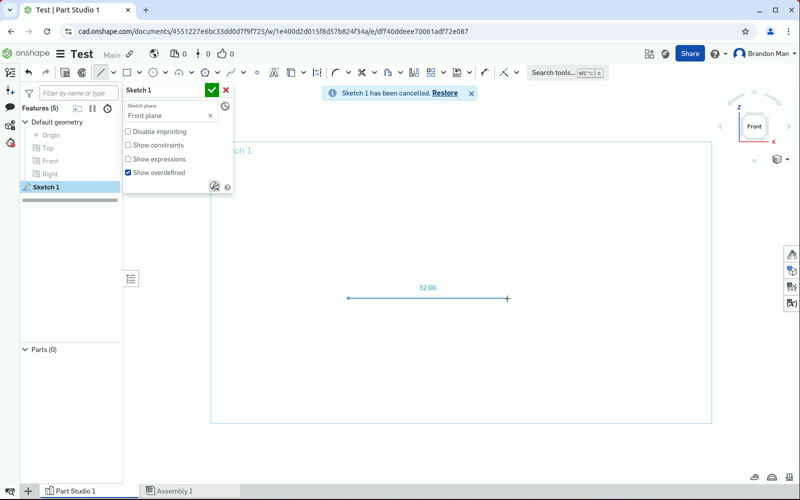
key_up(shift)
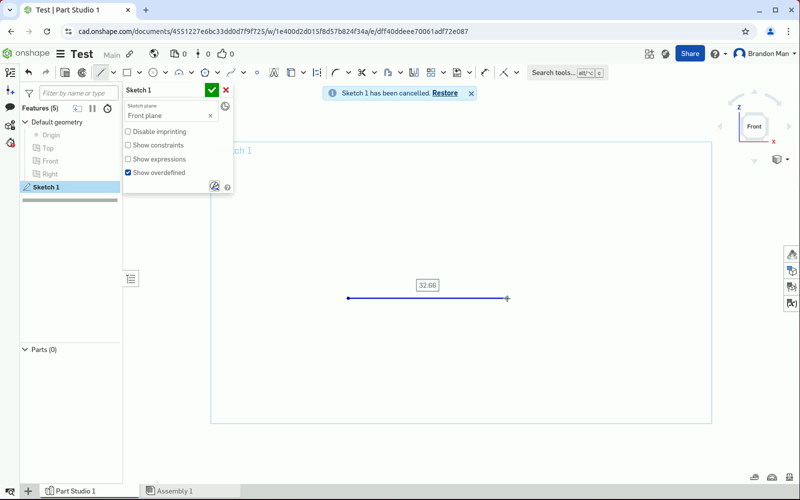
key_down(shift)
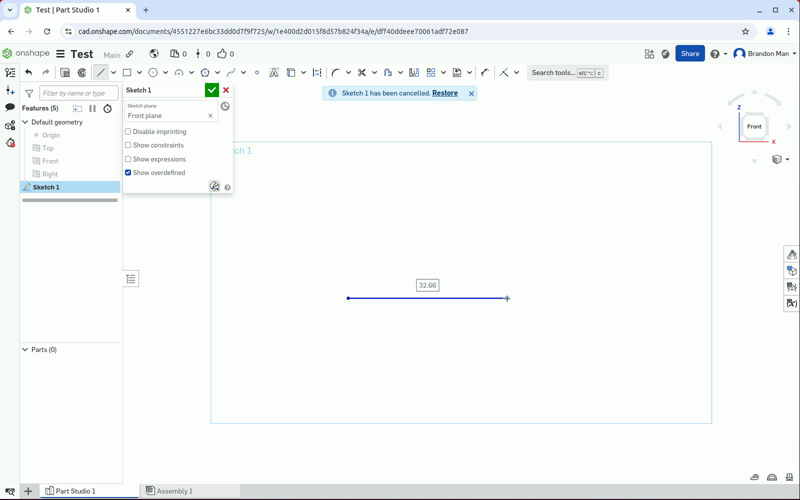
mouse_move(507, 214)
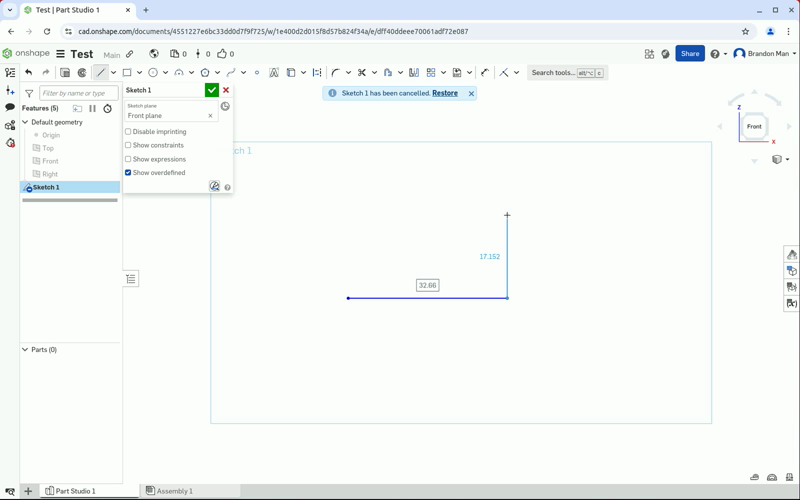
click(507, 214)
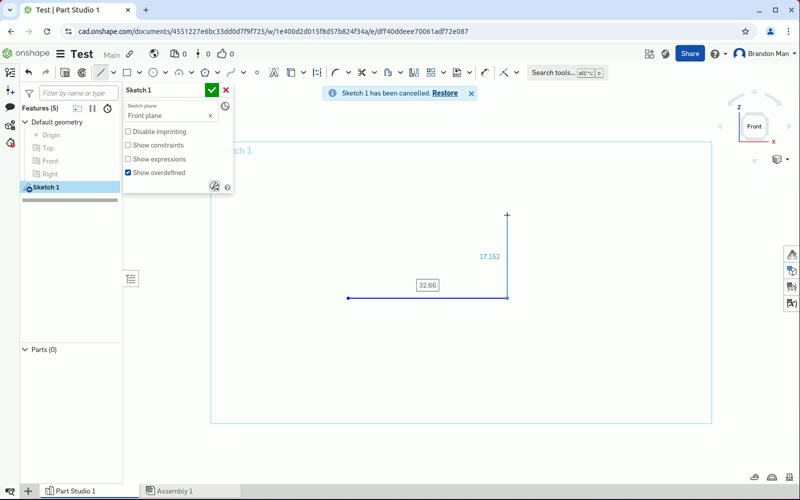
key_up(shift)
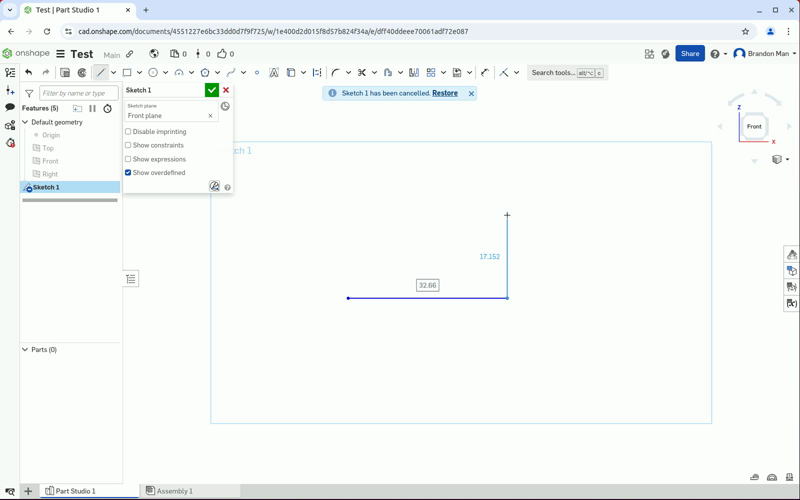
key_down(shift)
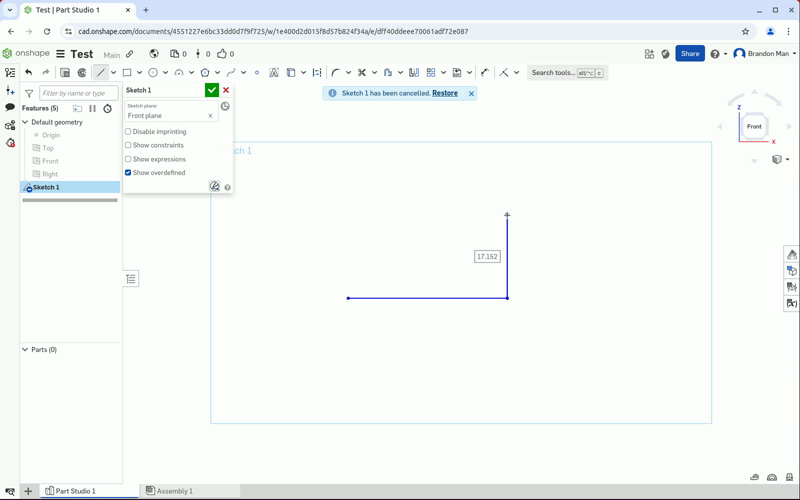
mouse_move(348, 214)
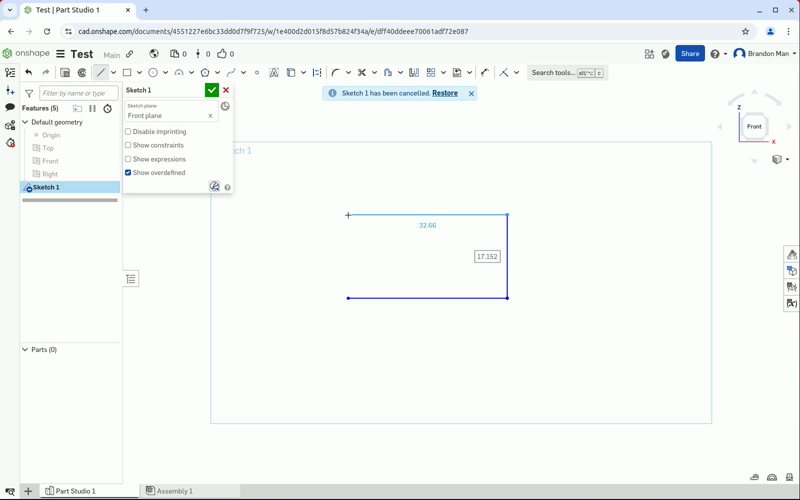
click(348, 214)
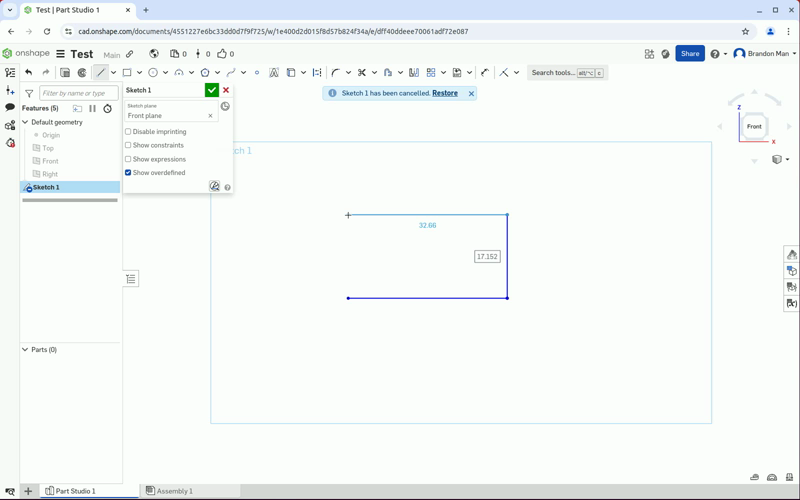
key_up(shift)
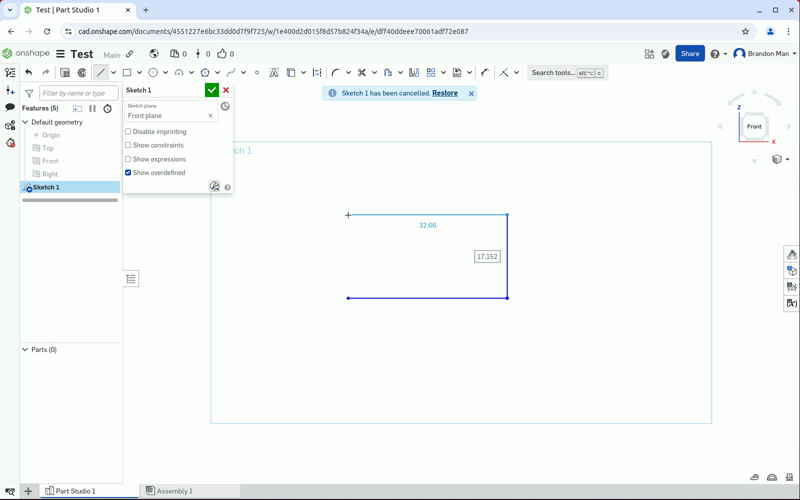
key_down(shift)
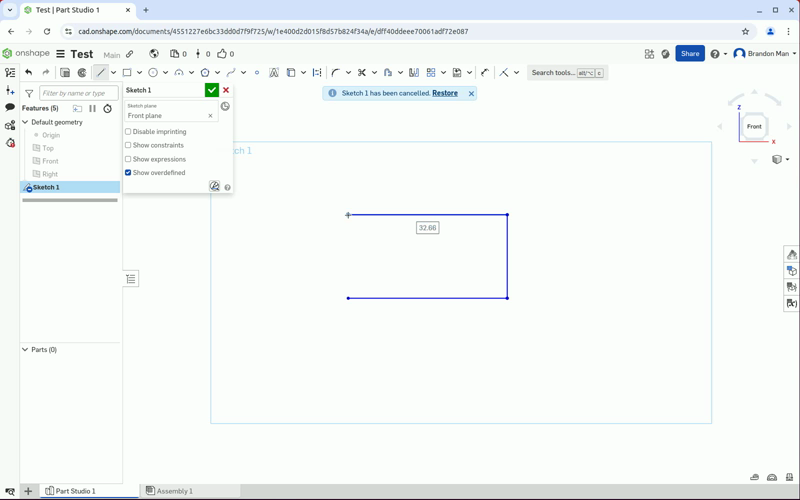
mouse_move(348, 298)
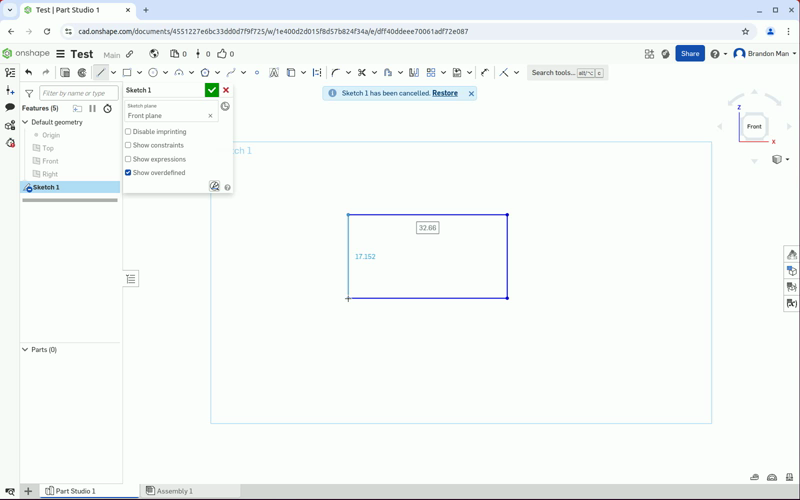
key_up(shift)
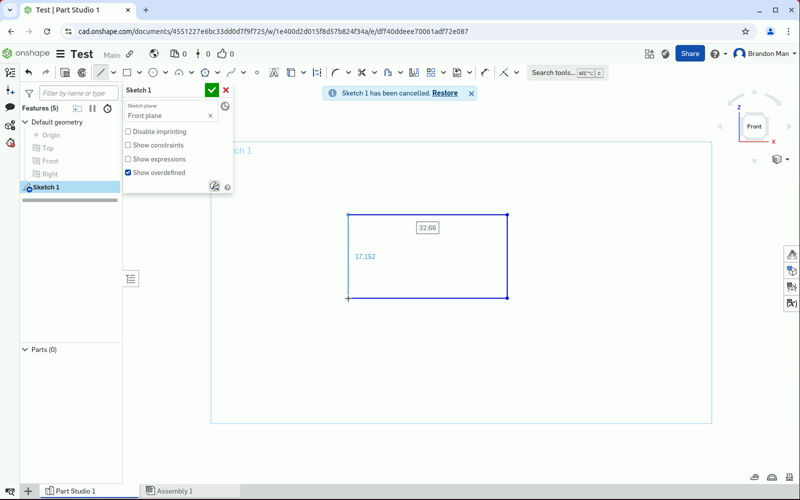
click(348, 298)
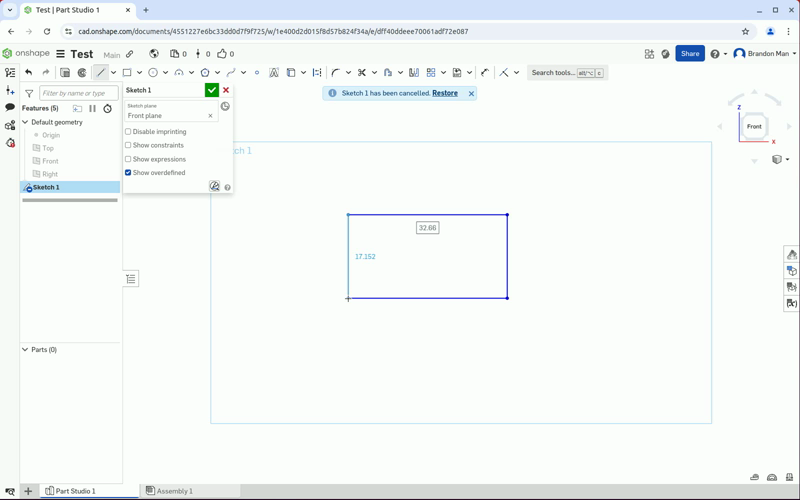
key(esc)
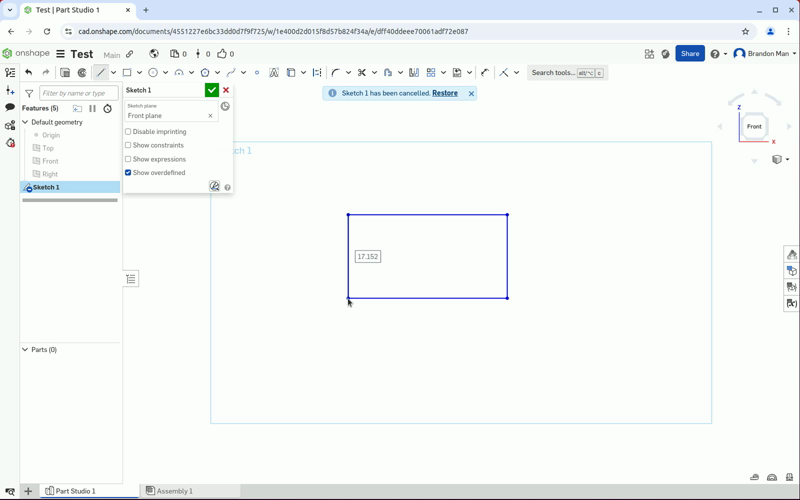
mouse_move(406, 269)
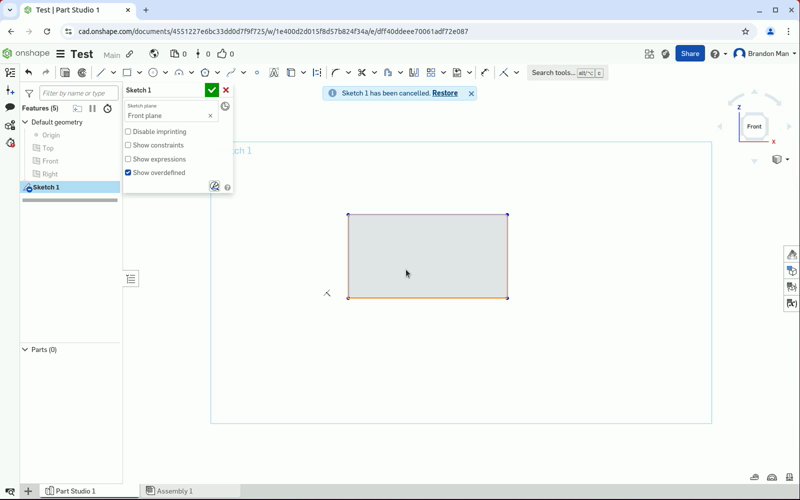
click(406, 269)
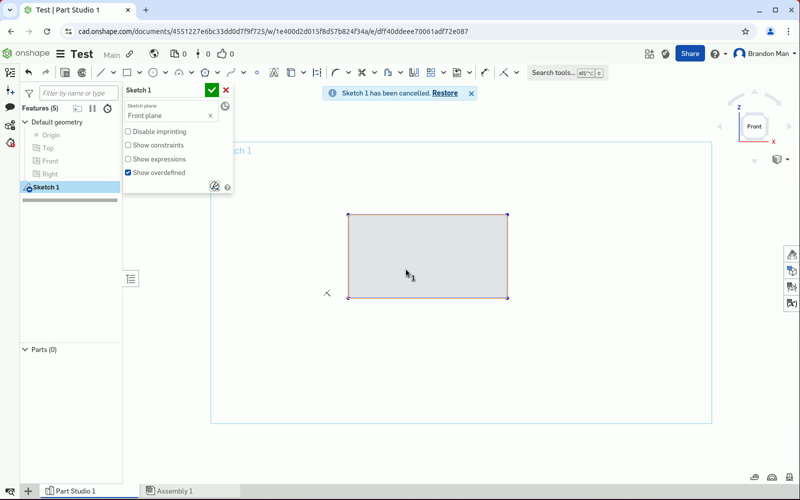
mouse_move(73, 352)
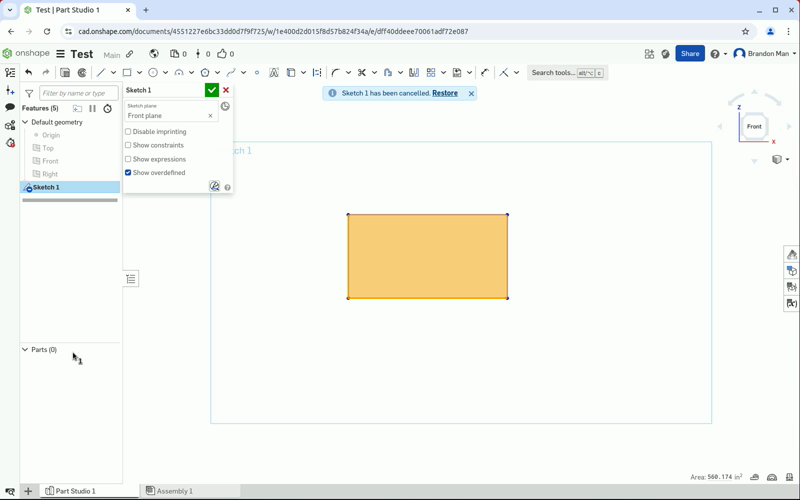
key(shift+y)
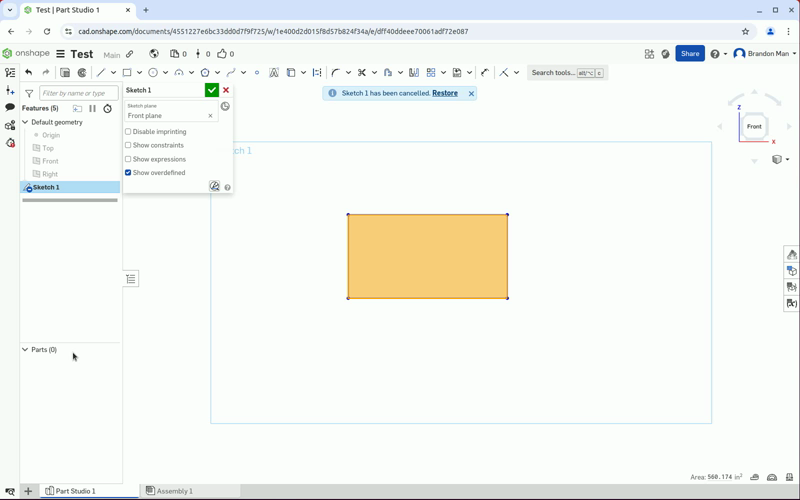
key(shift+e)
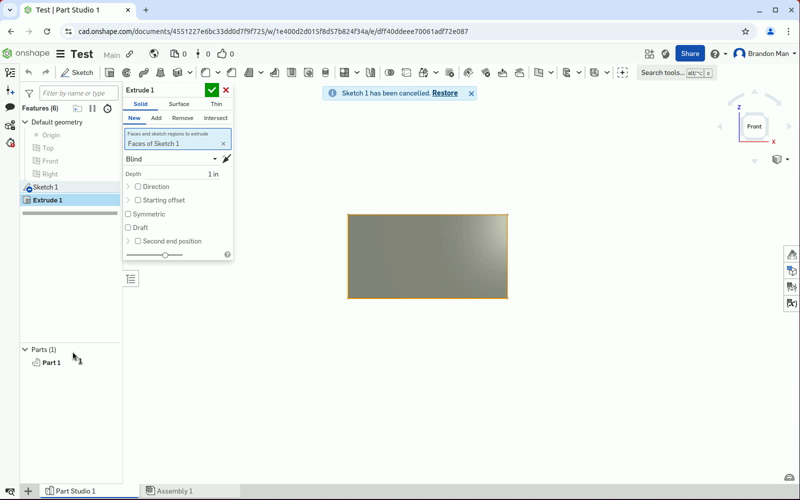
mouse_move(143, 106)
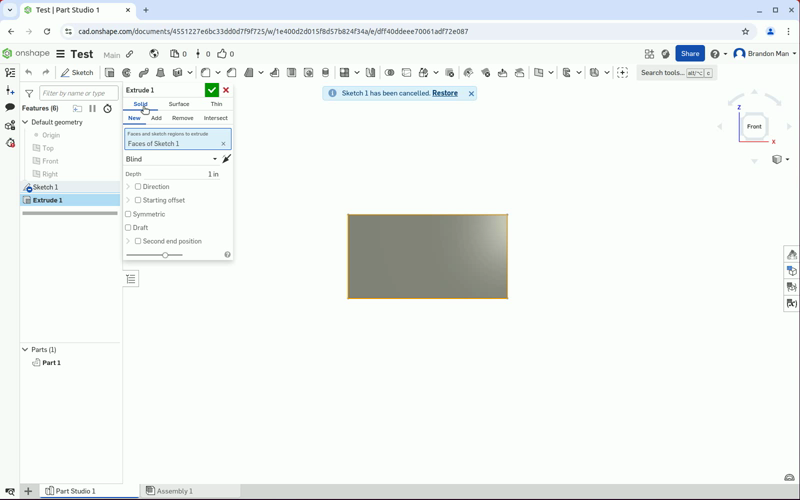
click(143, 106)
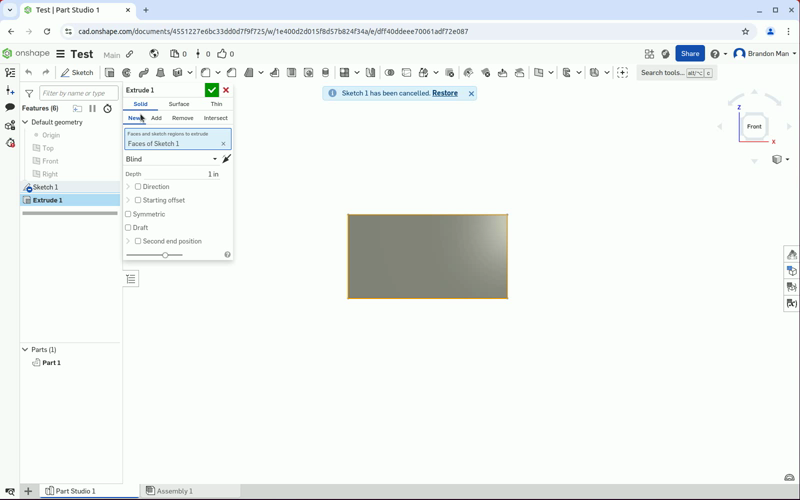
mouse_move(137, 120)
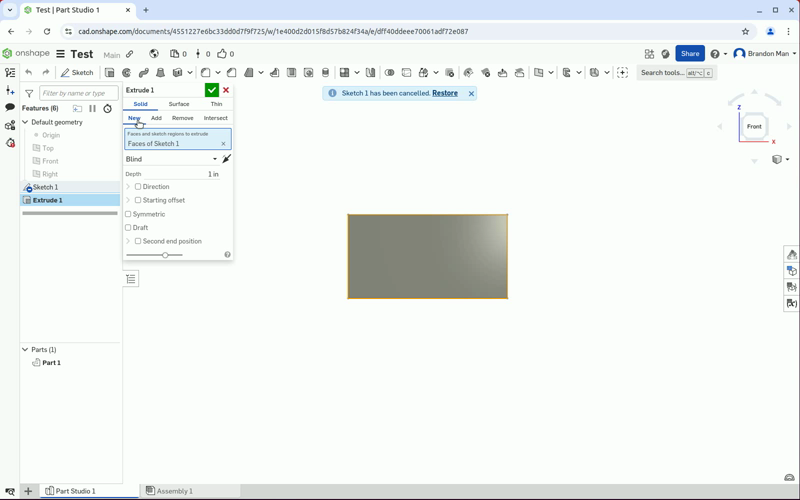
click(137, 120)
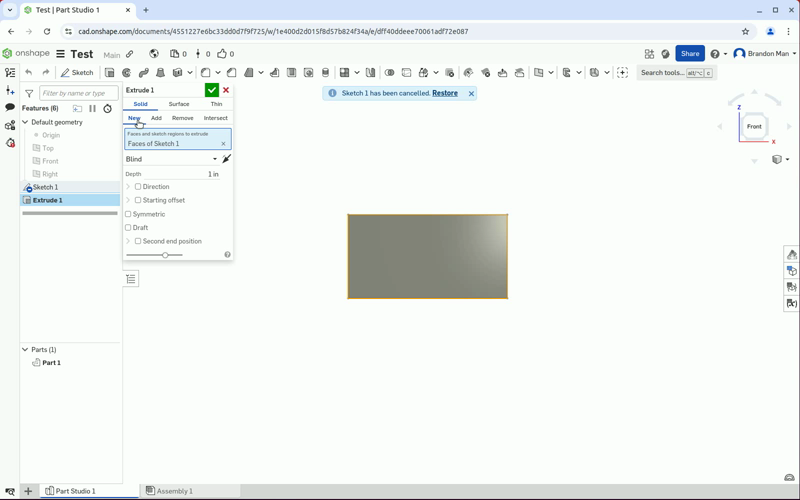
key(tab, 4)
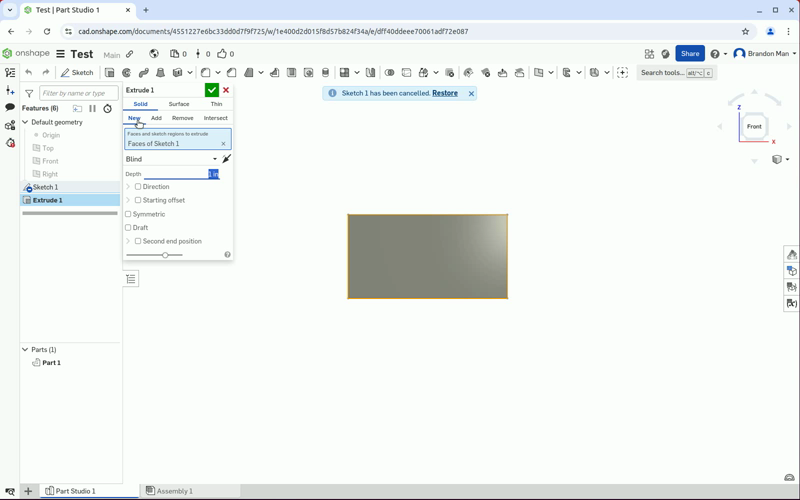
text(4.333)
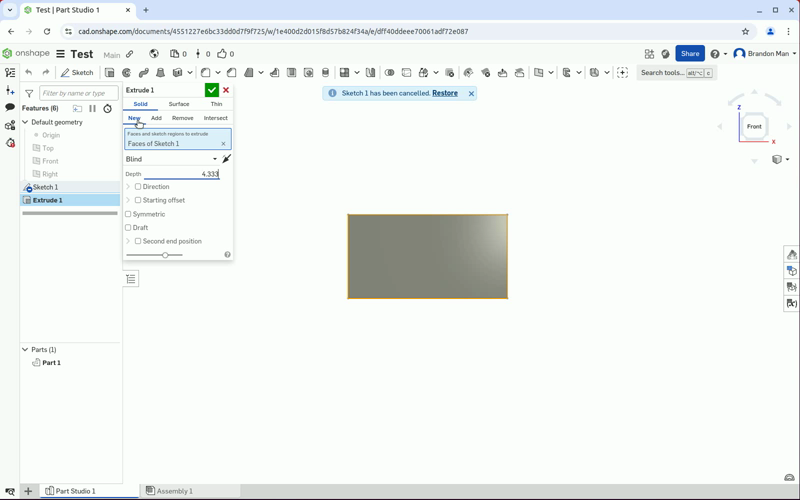
key(enter)
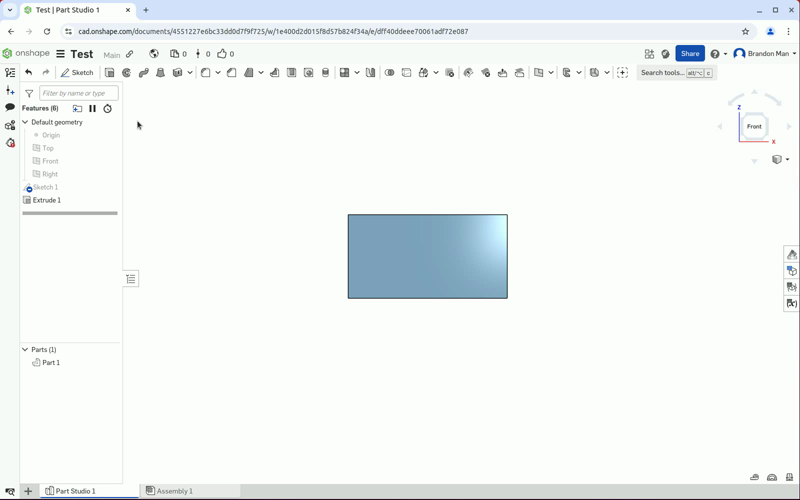
key(shift+h)
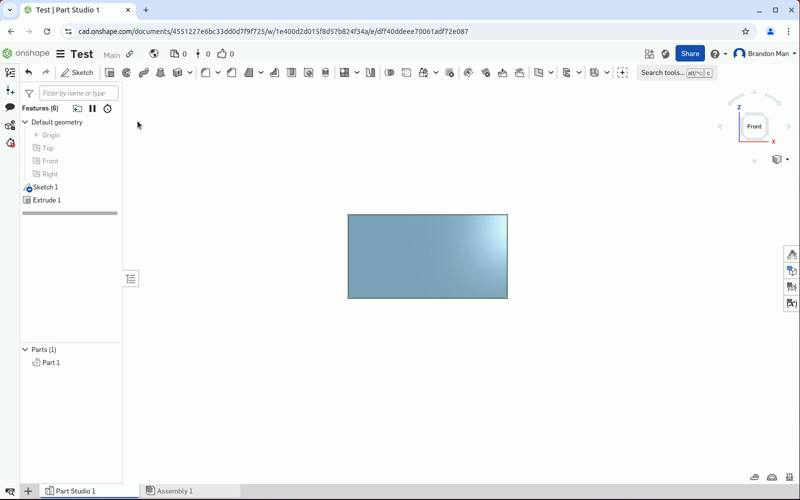
key(shift+h)
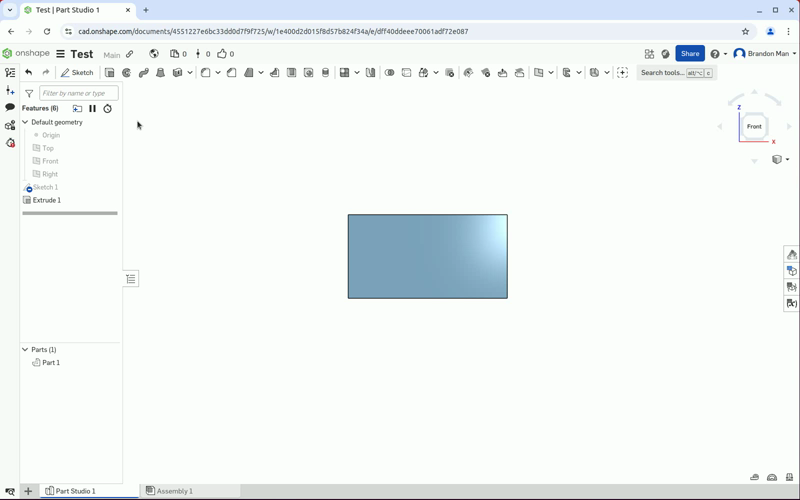
mouse_move(73, 189)
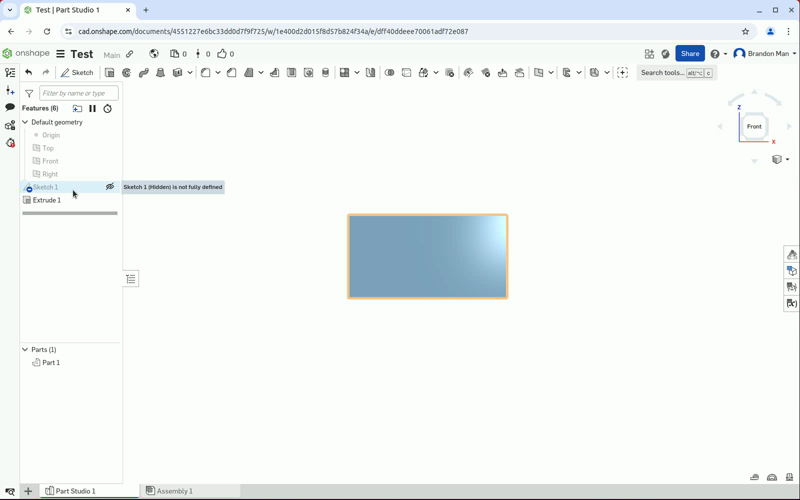
click(73, 189)
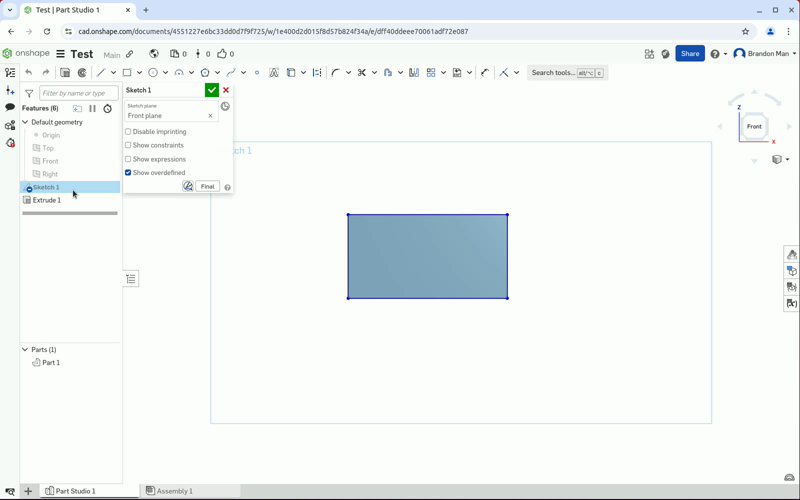
mouse_move(229, 92)
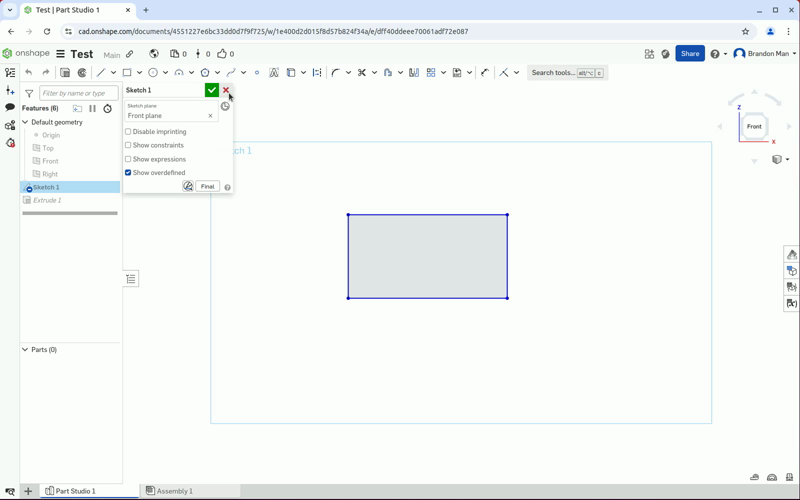
click(229, 92)
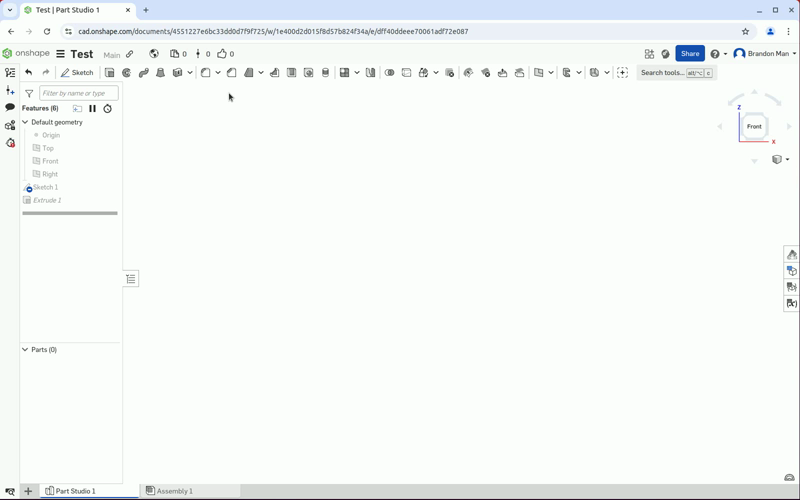
mouse_move(541, 75)
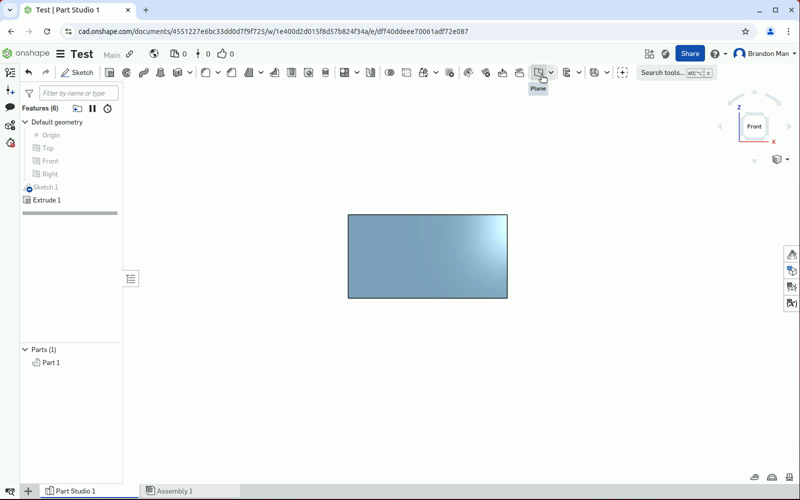
click(541, 75)
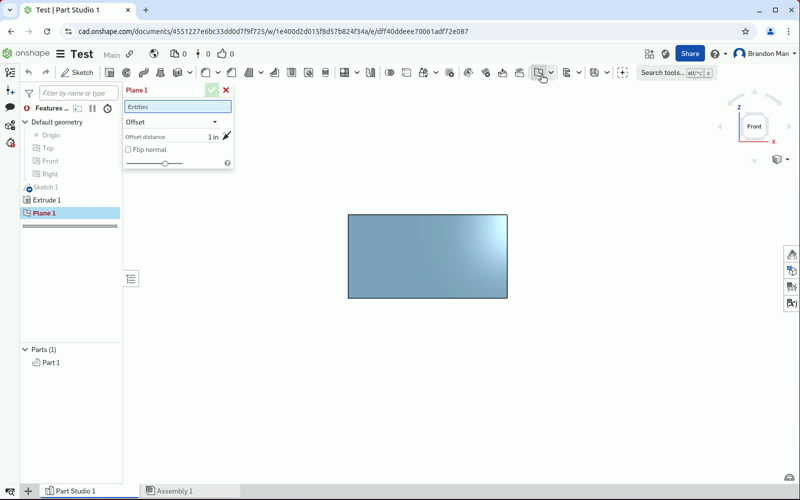
mouse_move(73, 163)
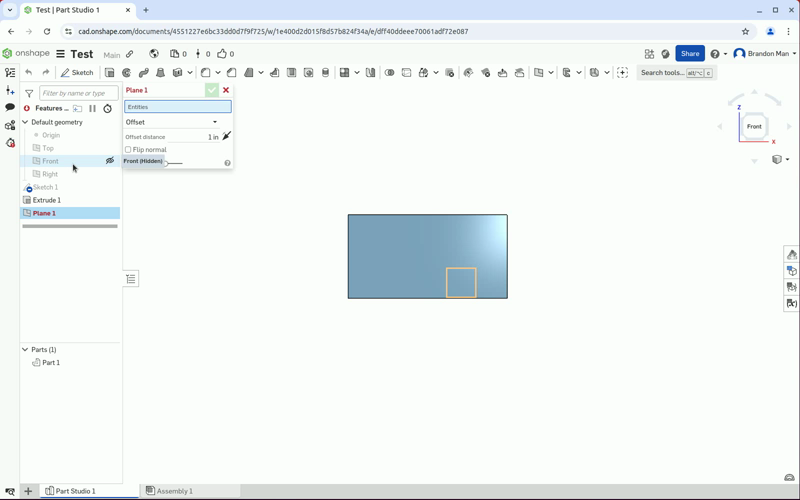
click(73, 163)
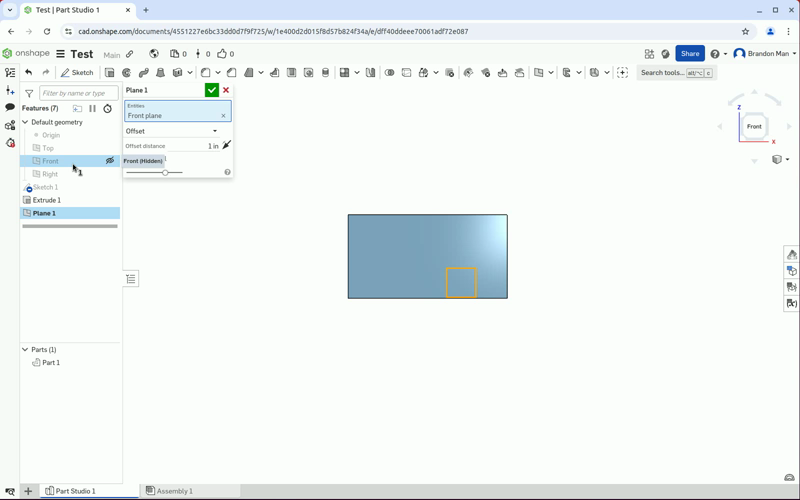
key(tab, 2)
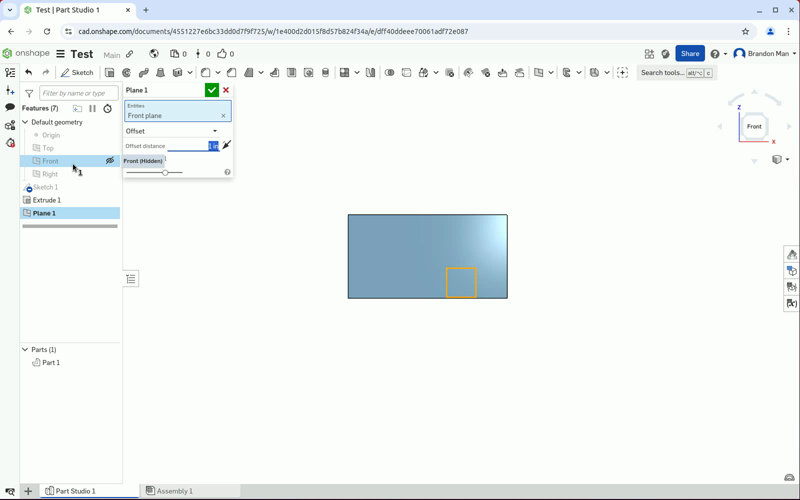
text(4.344)
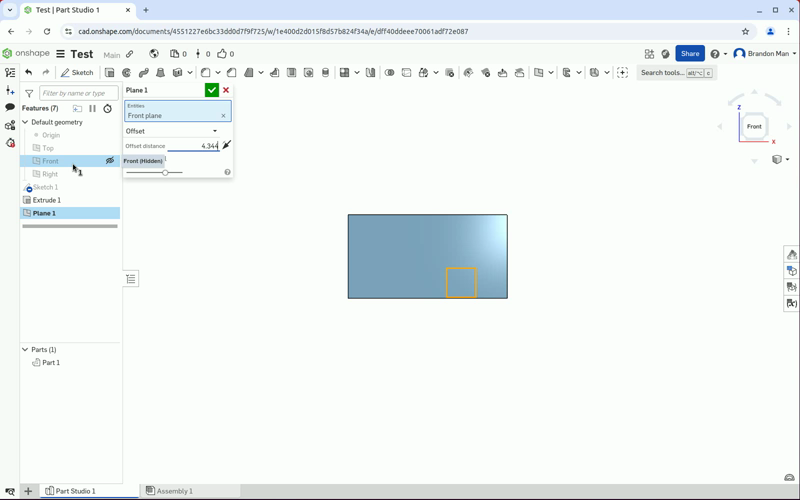
key(enter, 2)
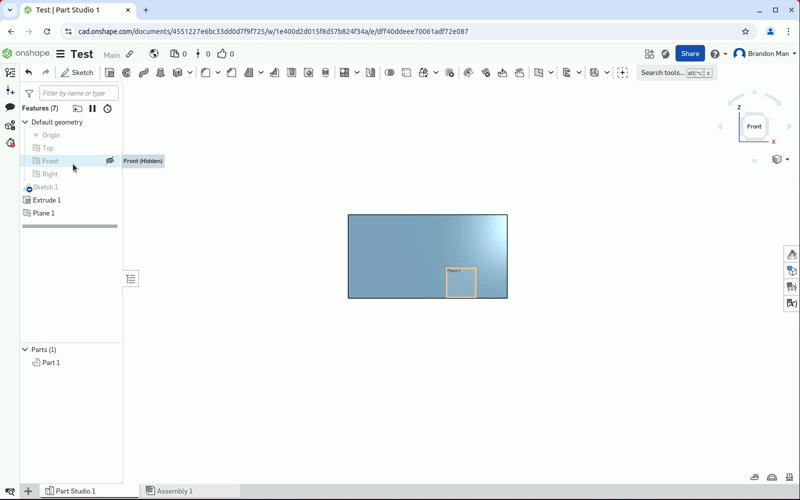
key(shift+s)
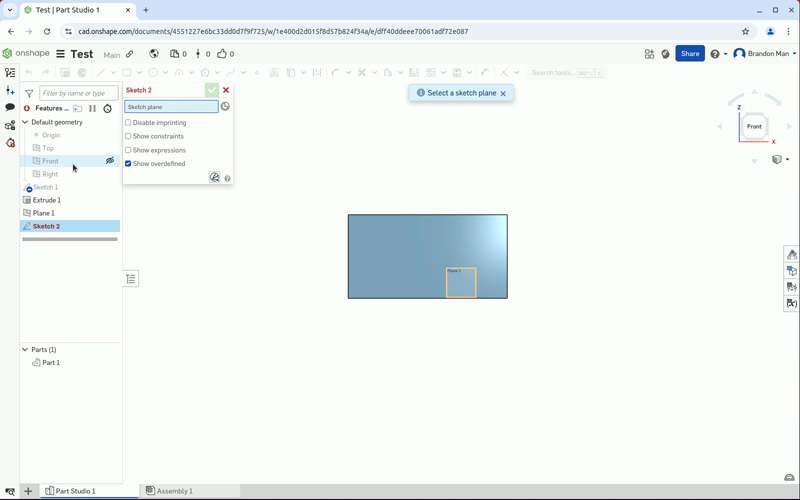
mouse_move(73, 215)
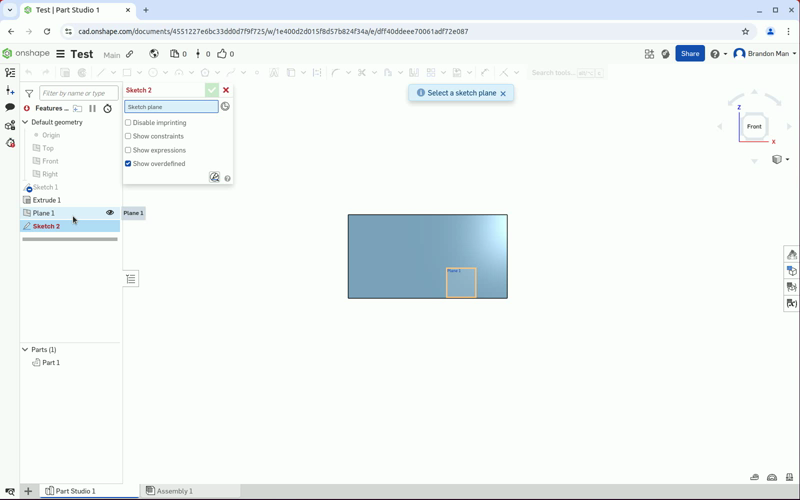
click(73, 215)
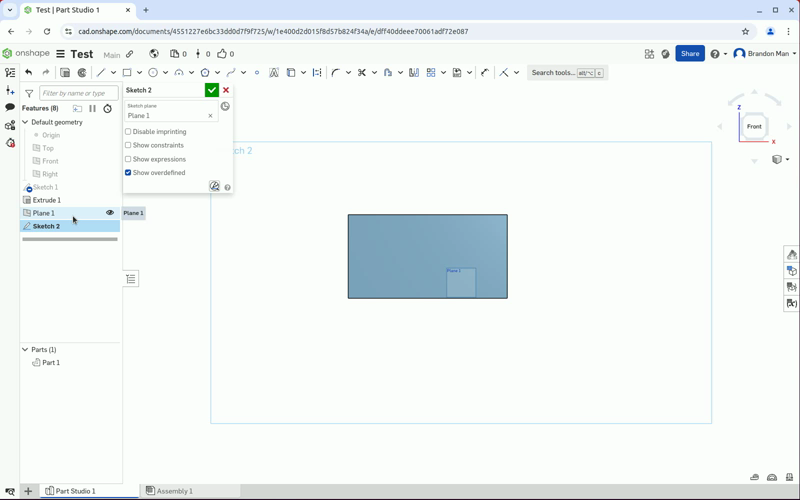
mouse_move(73, 352)
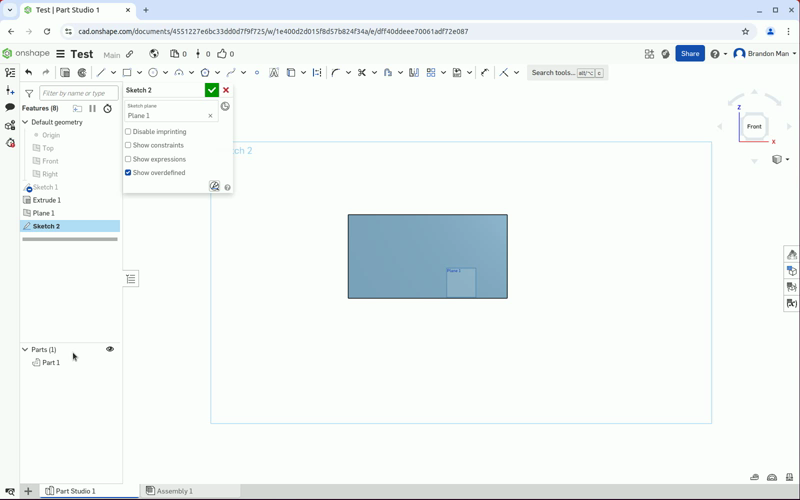
key(y)
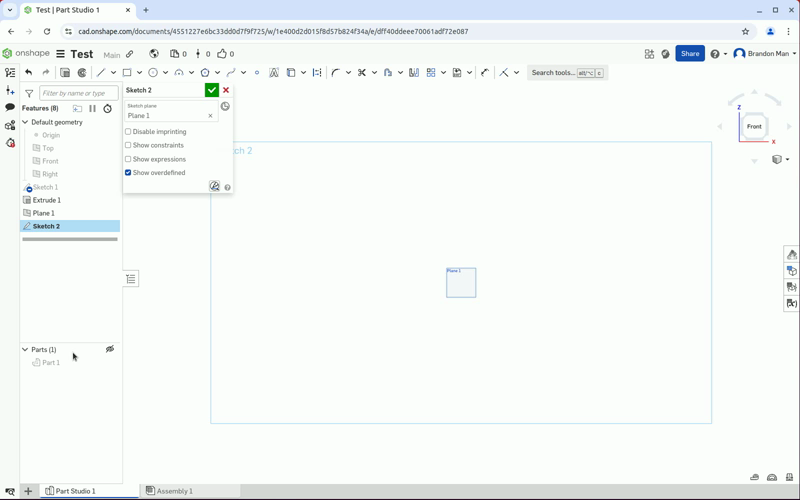
key(c)
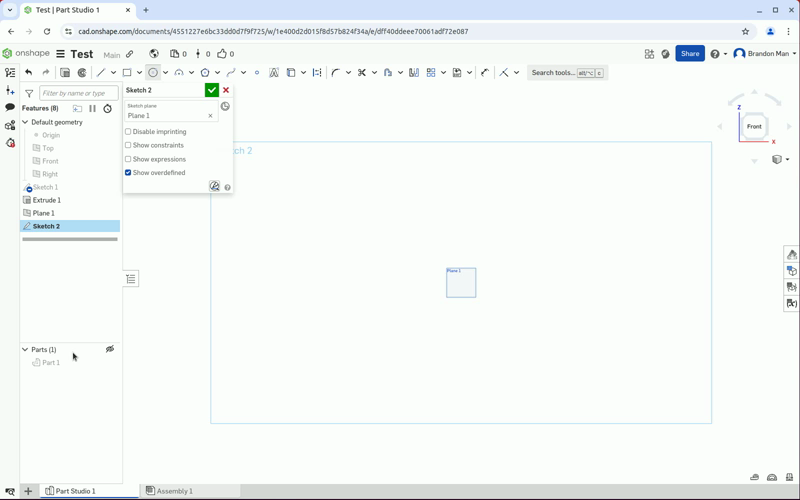
key_down(shift)
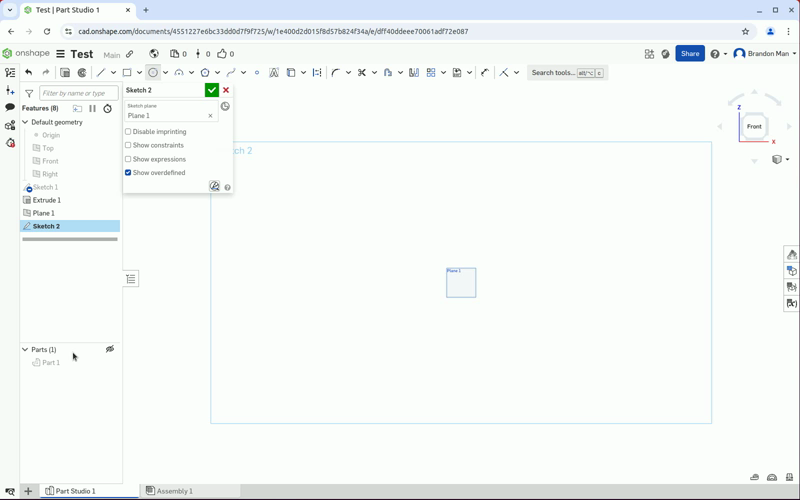
mouse_move(468, 259)
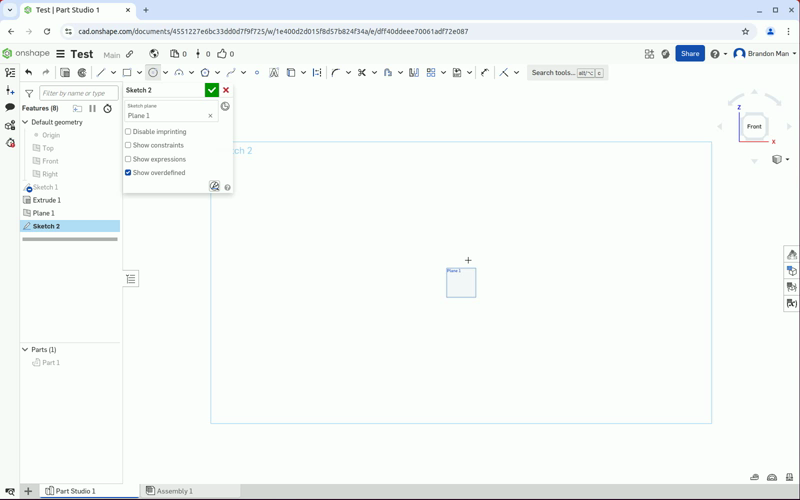
click(468, 259)
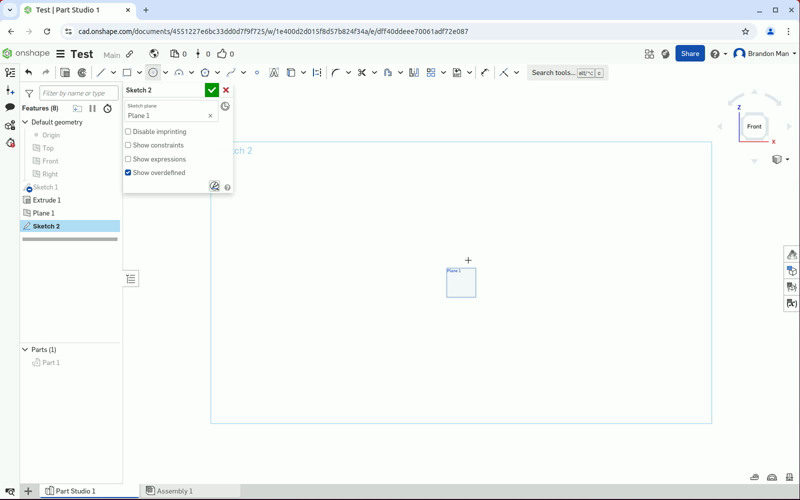
key_up(shift)
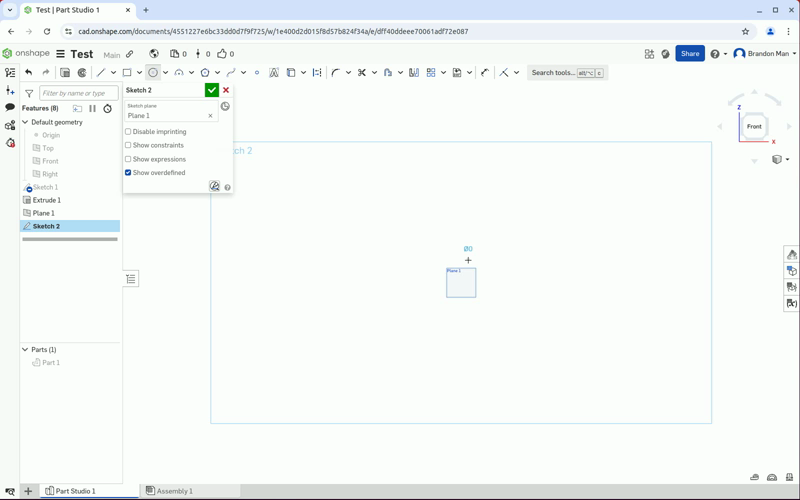
mouse_move(482, 259)
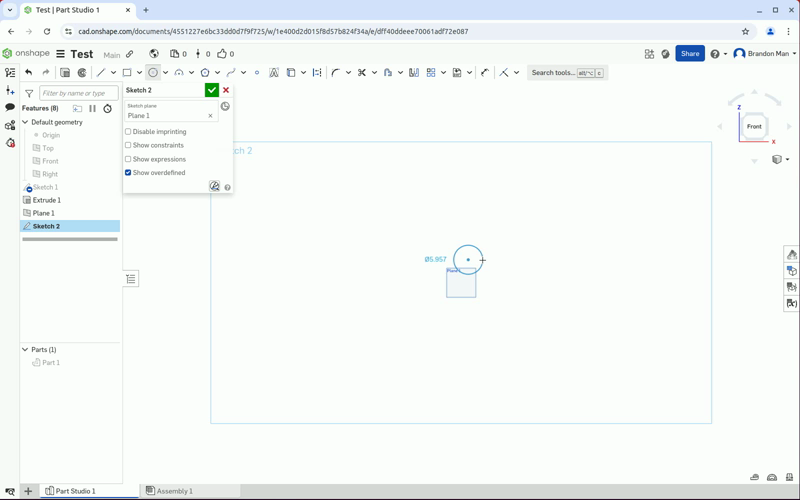
click(482, 259)
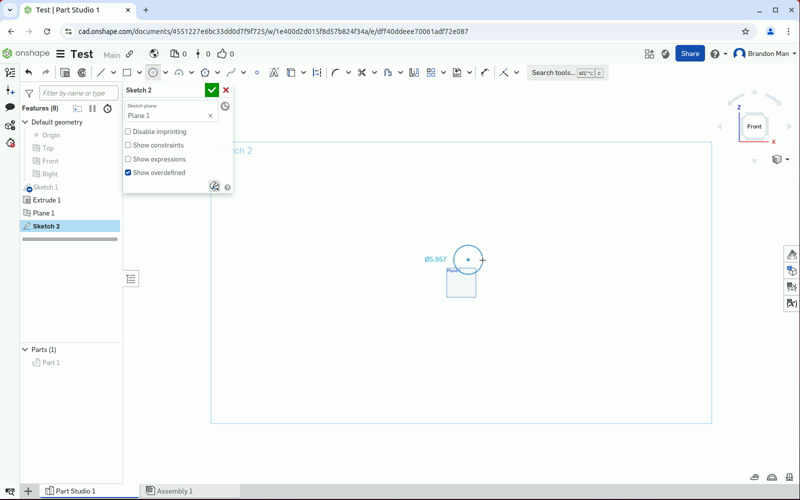
key(esc)
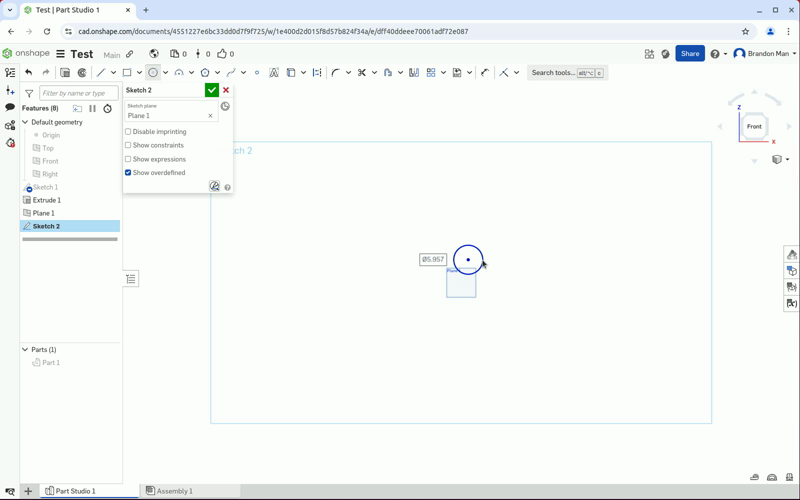
mouse_move(461, 265)
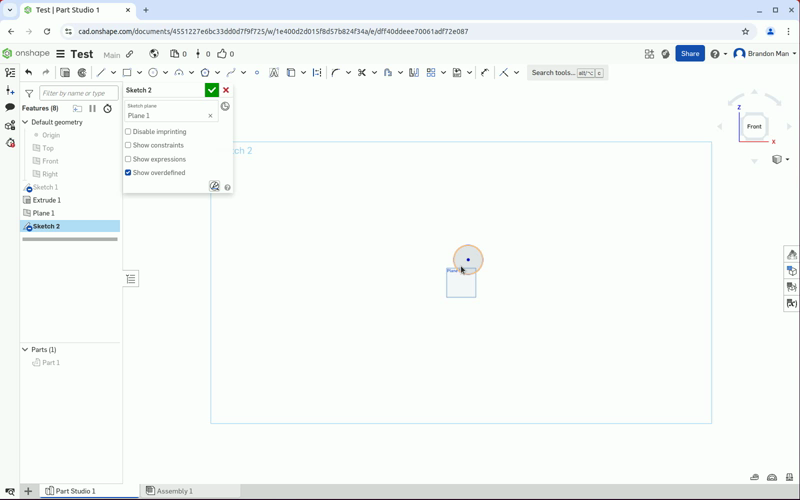
scroll(6)
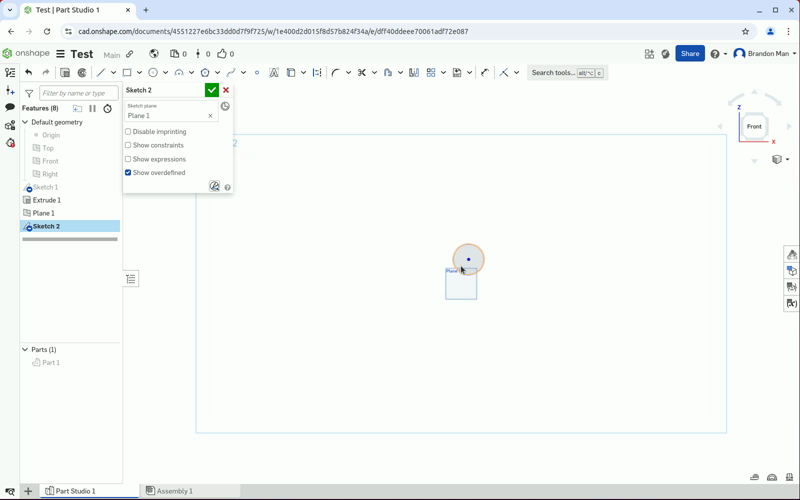
scroll(6)
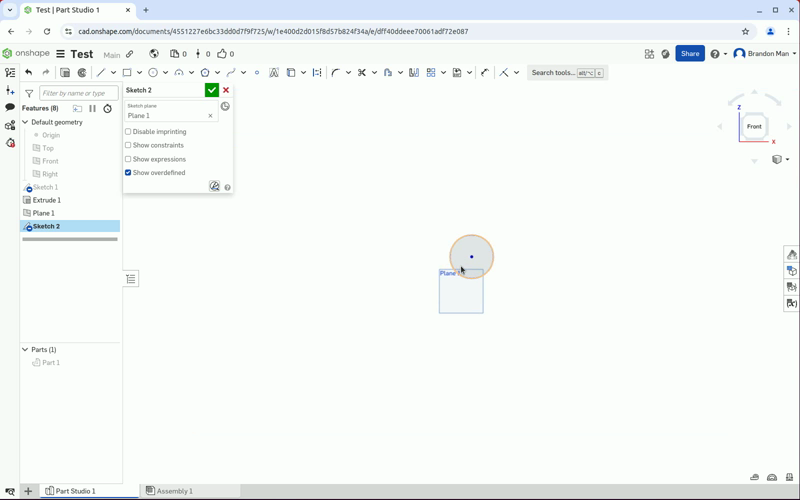
scroll(6)
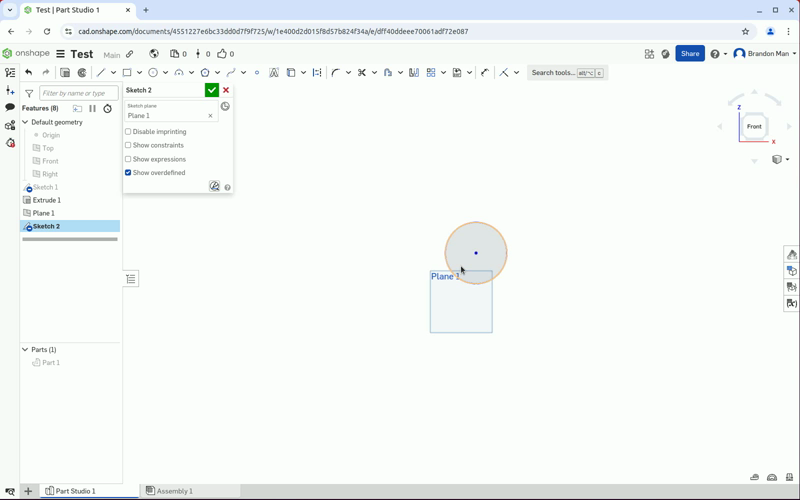
scroll(6)
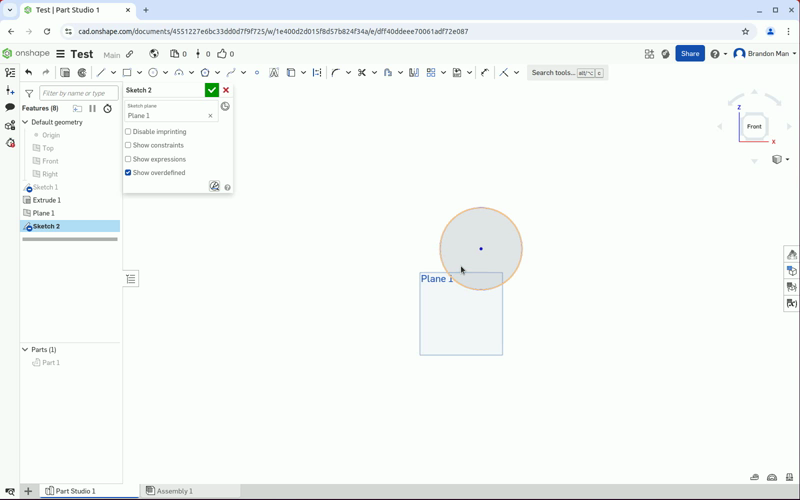
scroll(6)
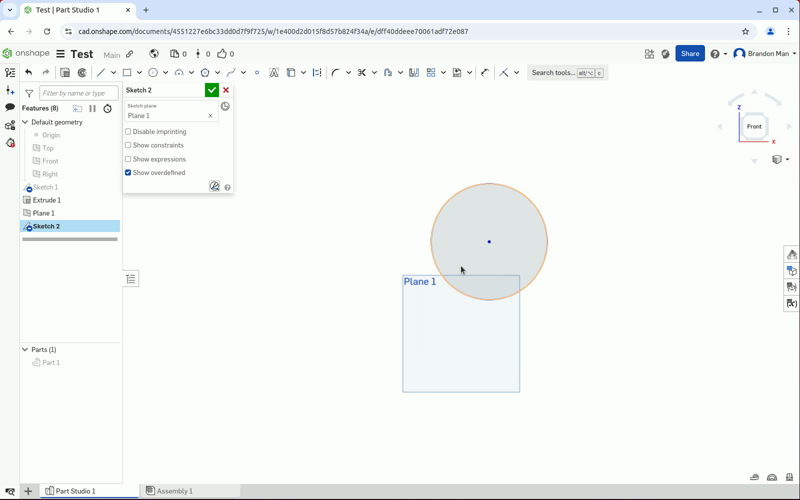
scroll(6)
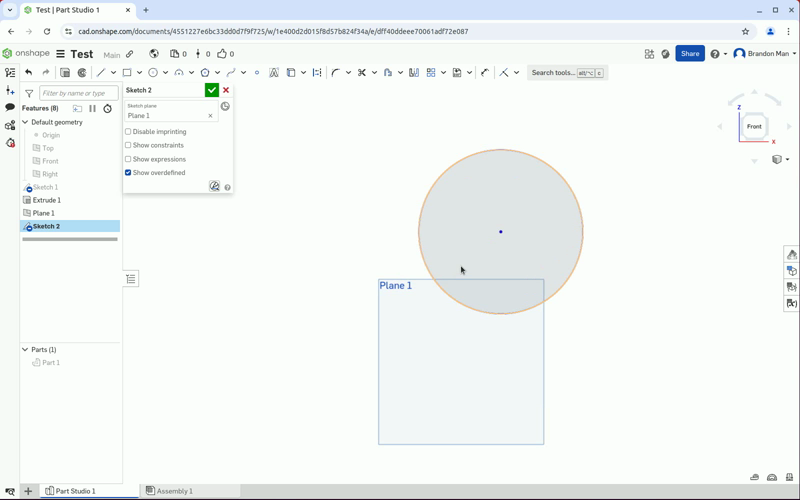
scroll(6)
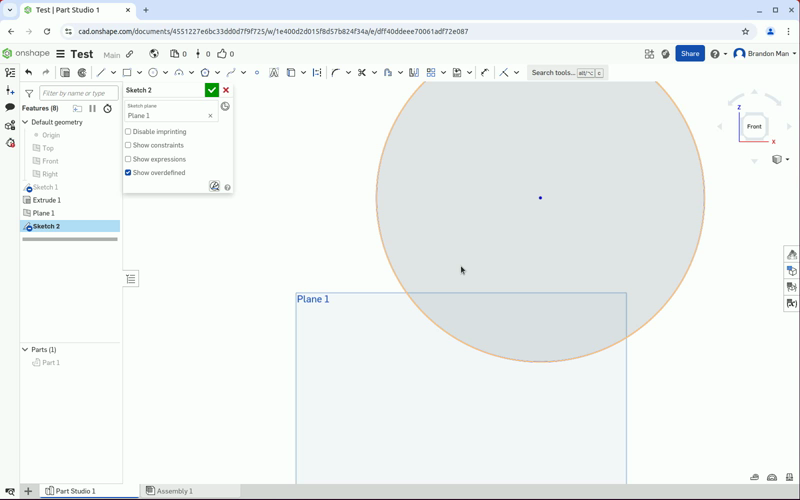
click(461, 265)
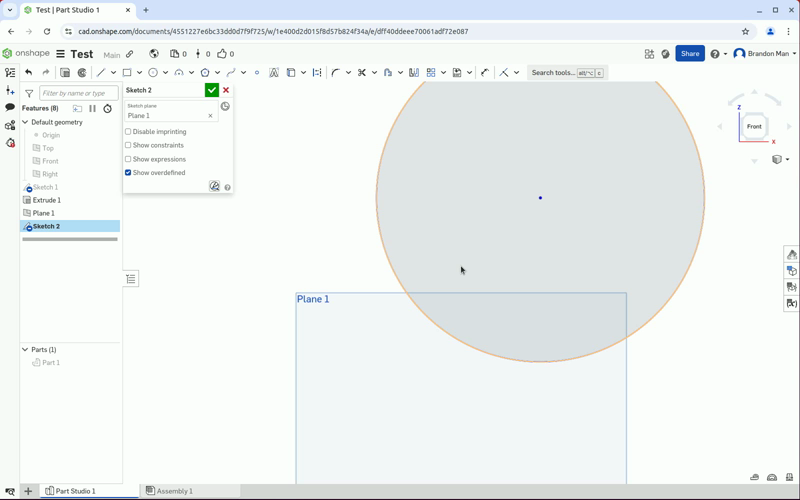
scroll(-6)
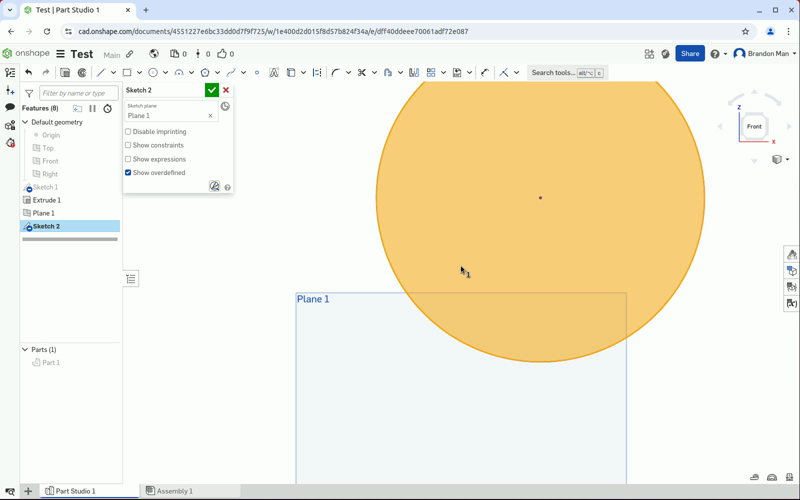
scroll(-6)
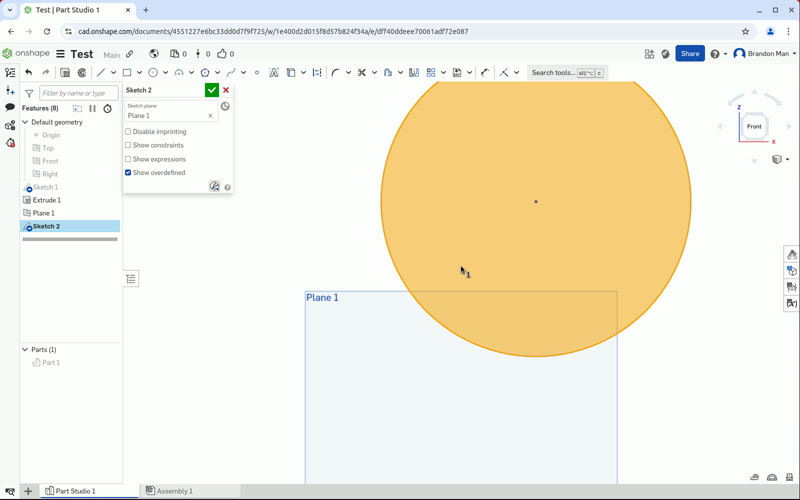
scroll(-6)
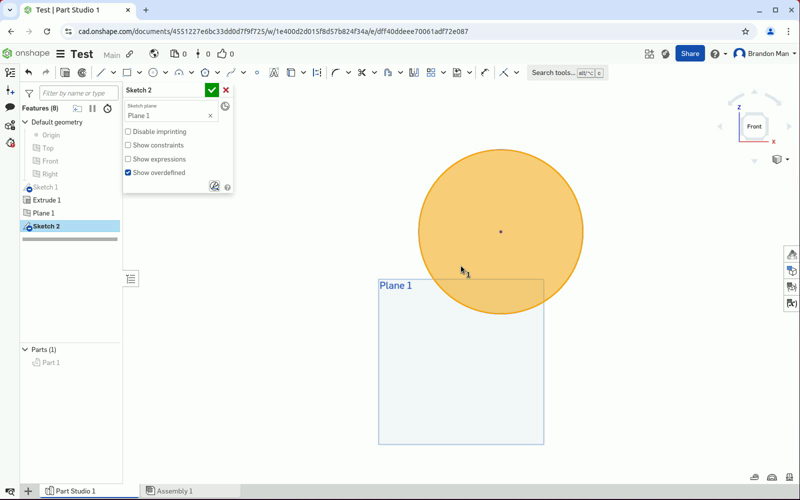
scroll(-6)
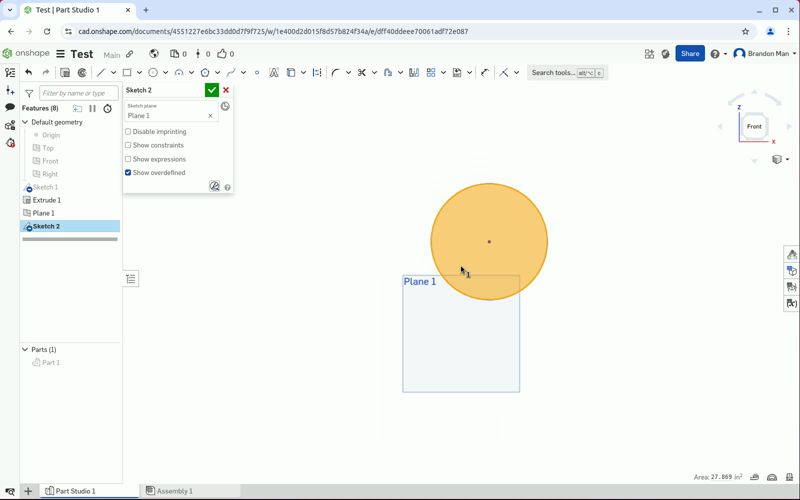
scroll(-6)
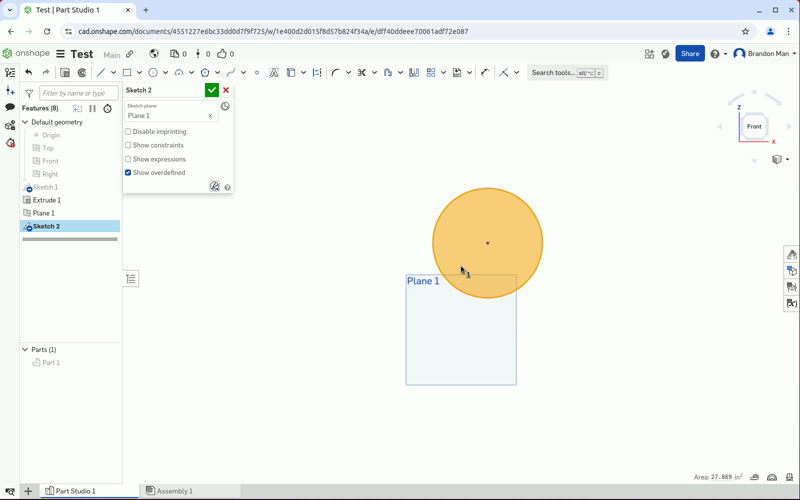
scroll(-6)
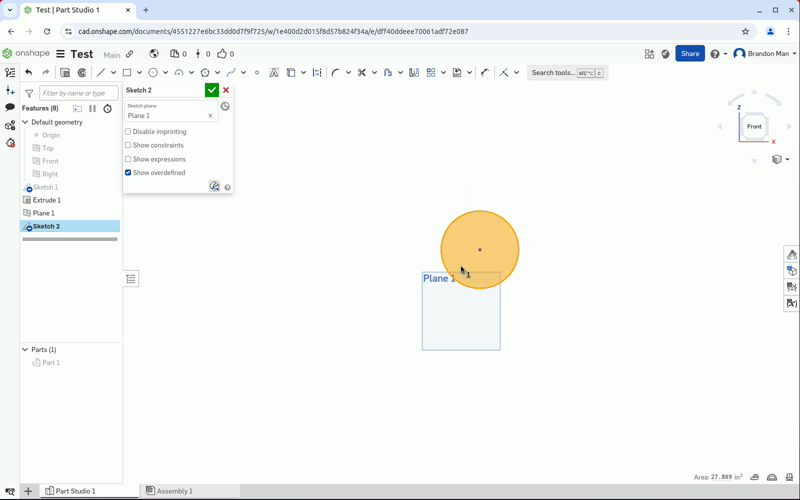
scroll(-6)
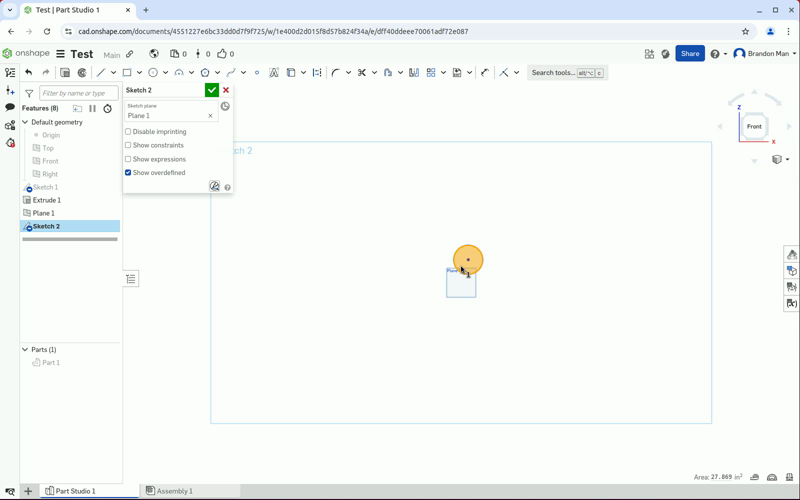
mouse_move(73, 352)
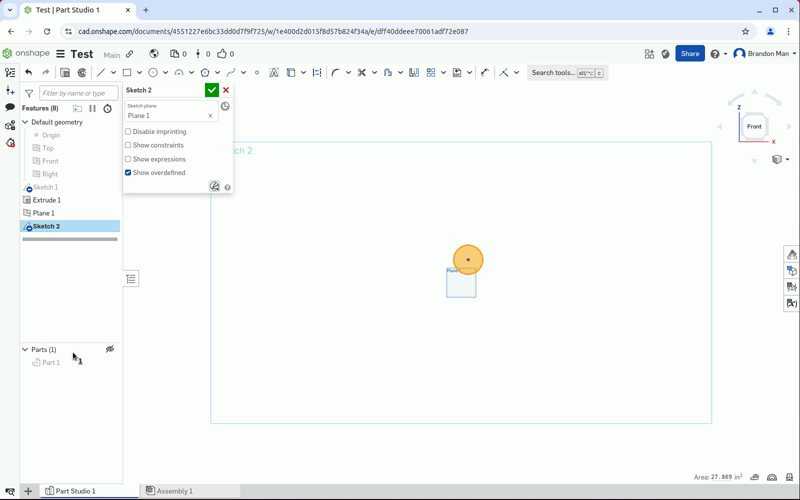
key(shift+y)
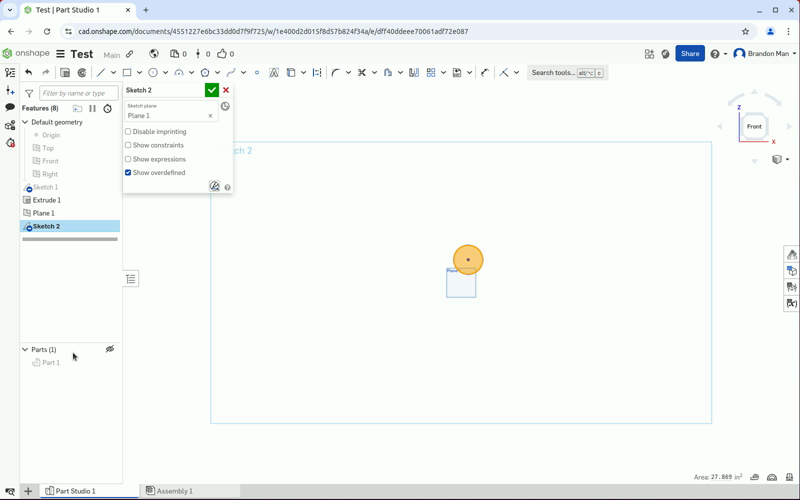
key(shift+e)
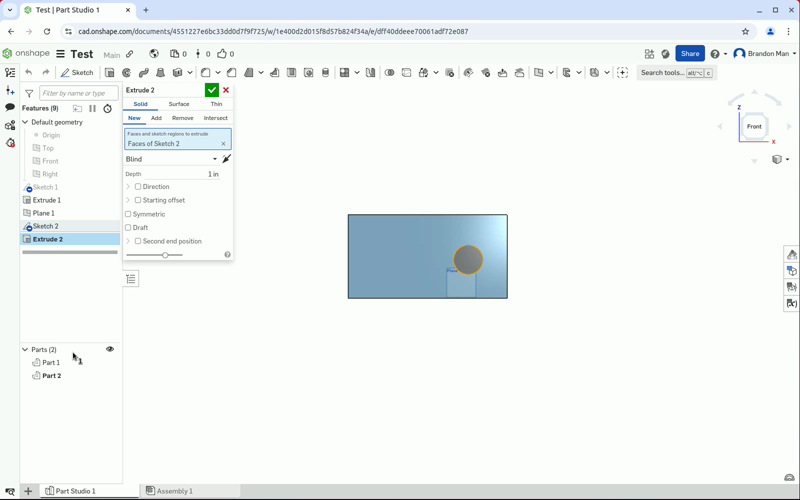
mouse_move(143, 106)
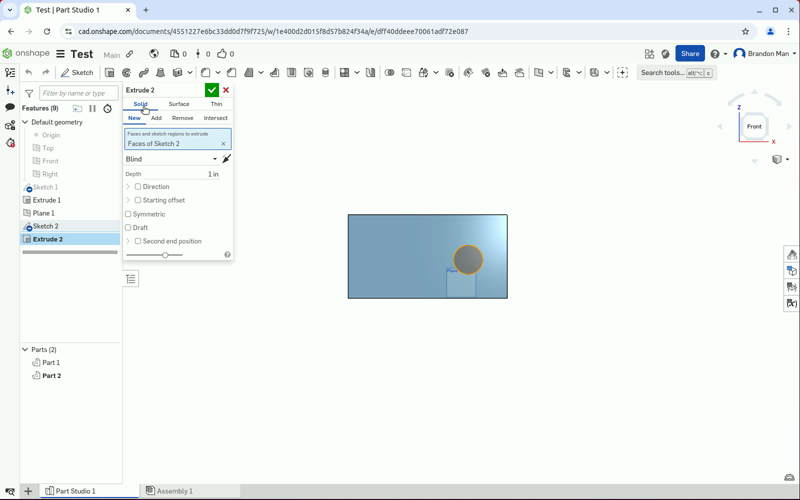
click(143, 106)
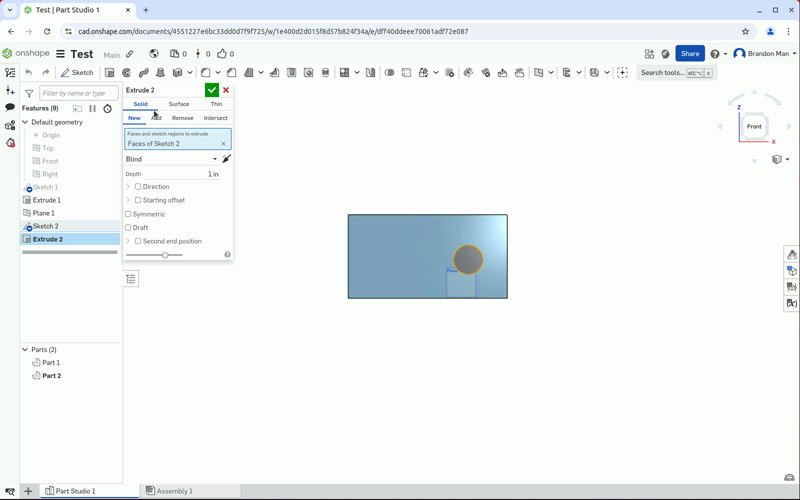
mouse_move(186, 120)
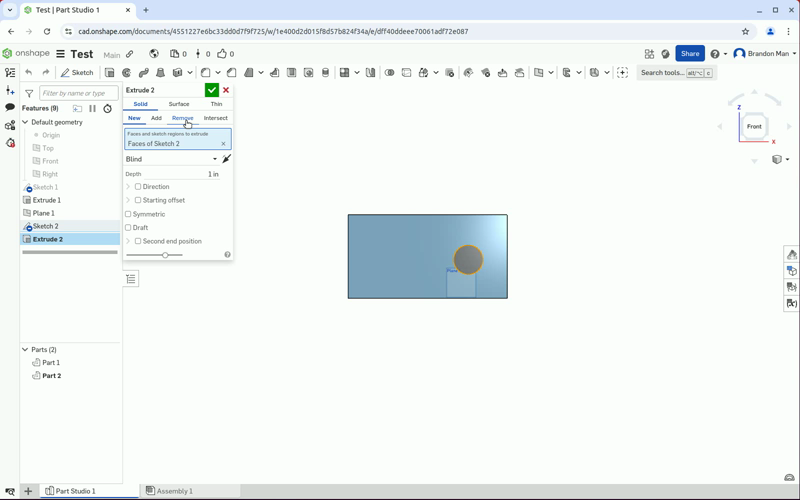
click(186, 120)
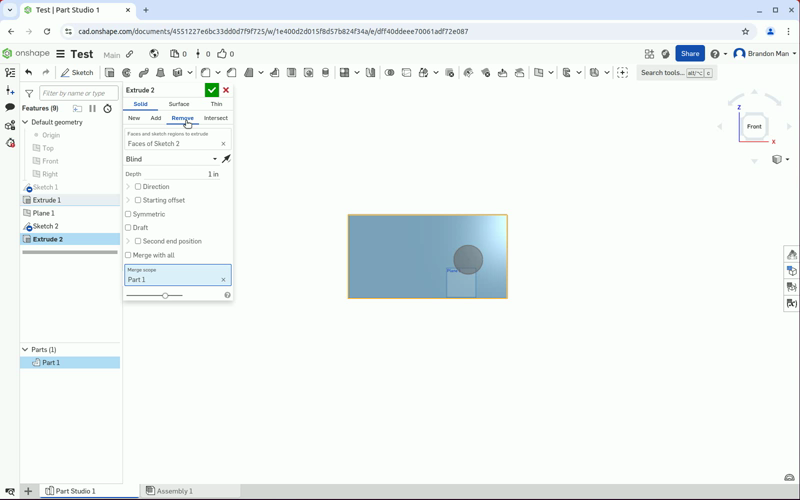
key(tab, 4)
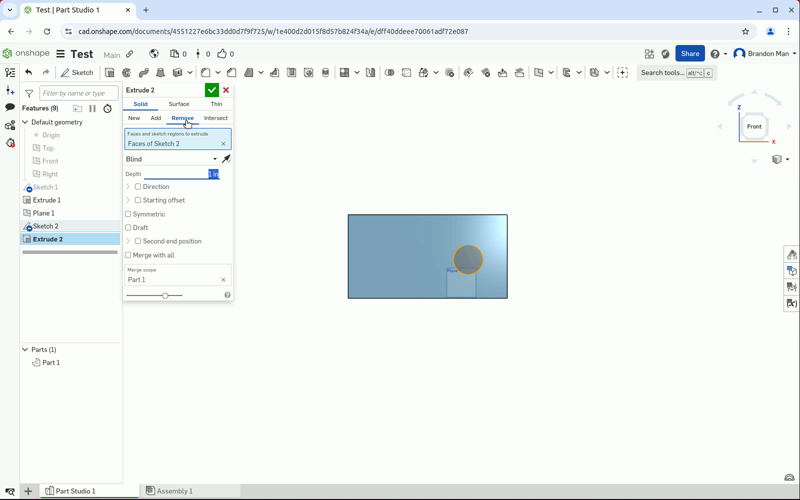
text(4.333)
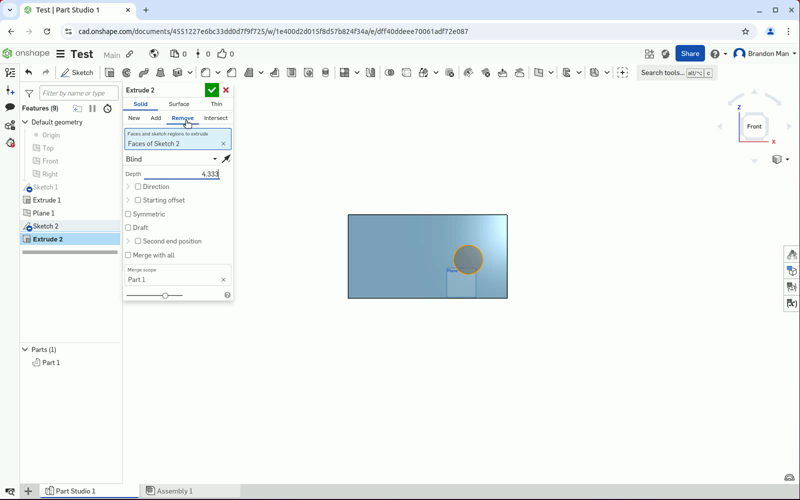
key(tab, 6)
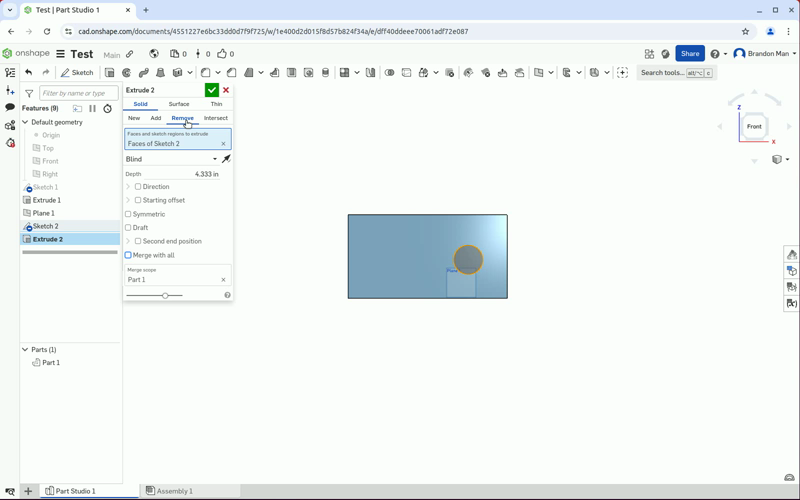
key(space)
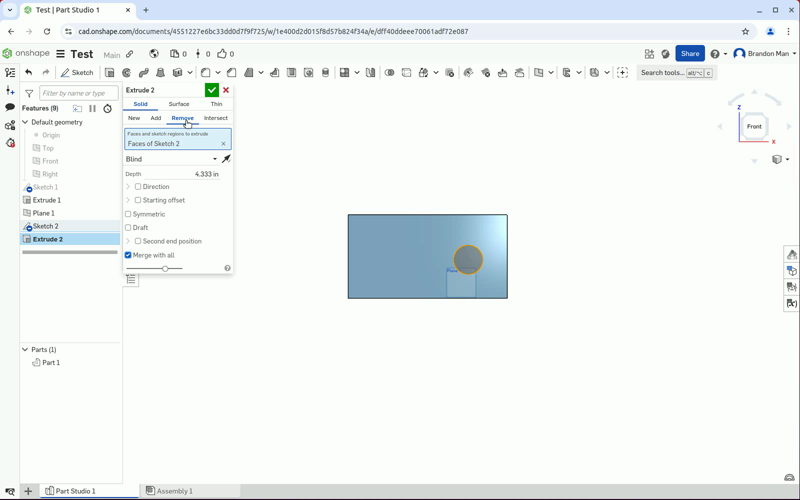
key(enter)
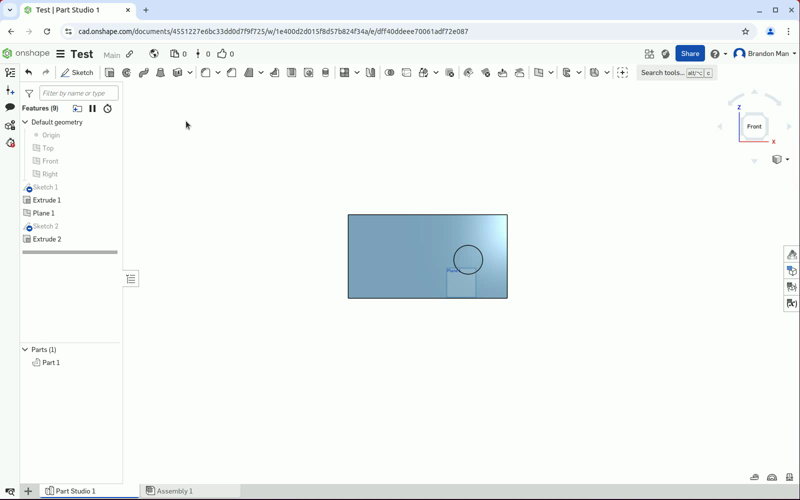
key(shift+h)
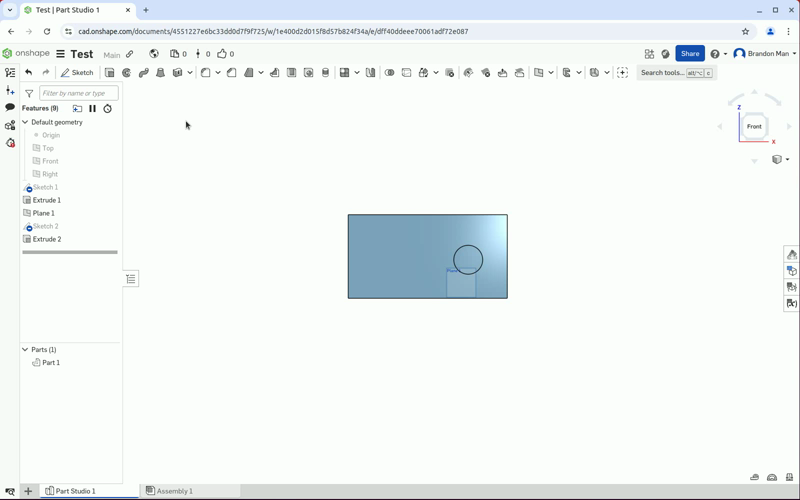
key(shift+h)
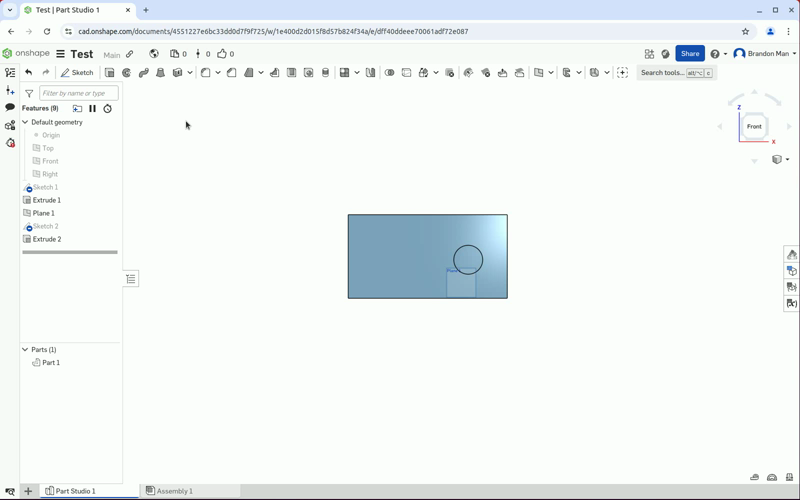
mouse_move(73, 189)
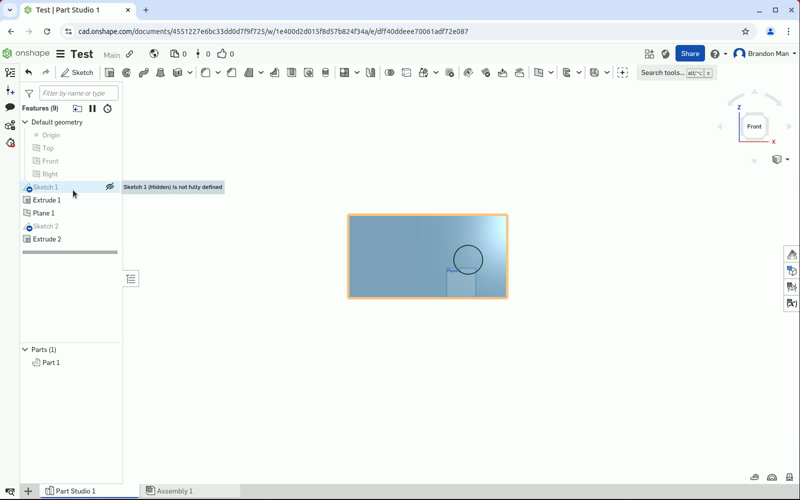
click(73, 189)
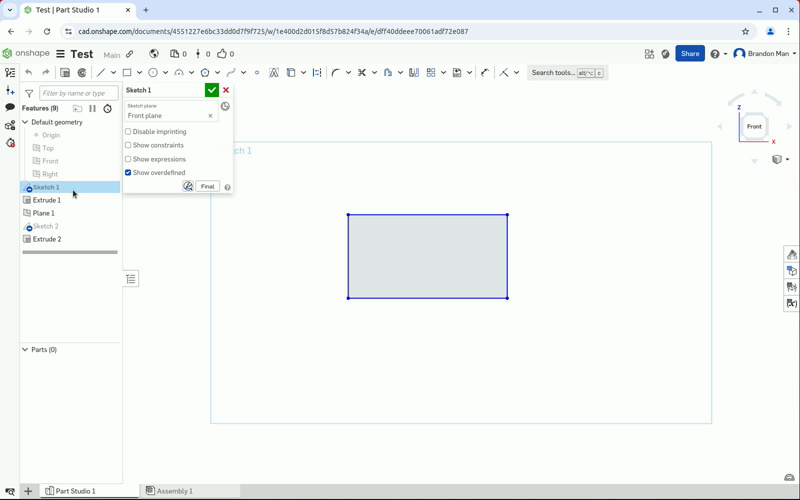
mouse_move(229, 92)
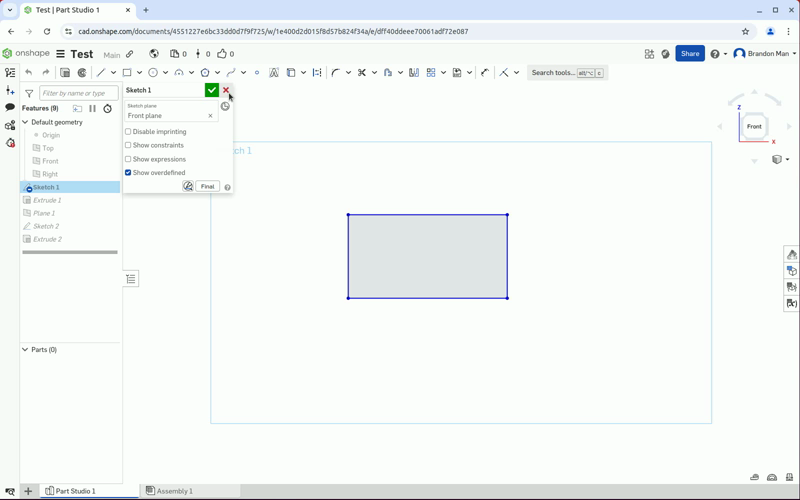
click(229, 92)
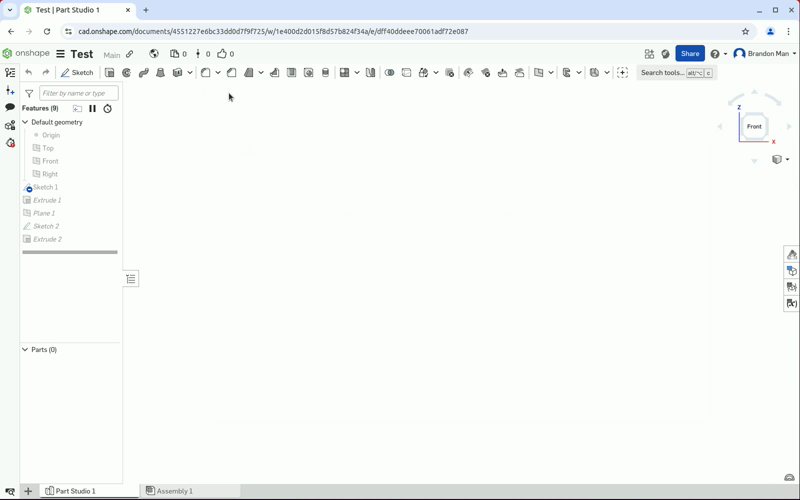
key(shift+s)
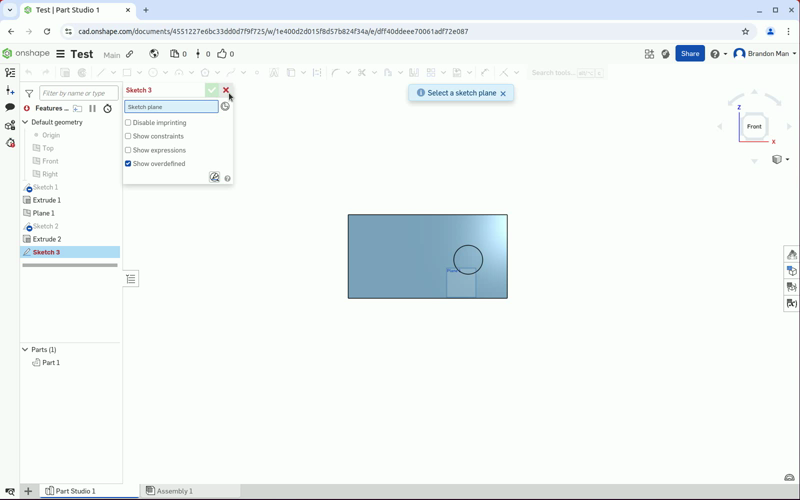
mouse_move(73, 215)
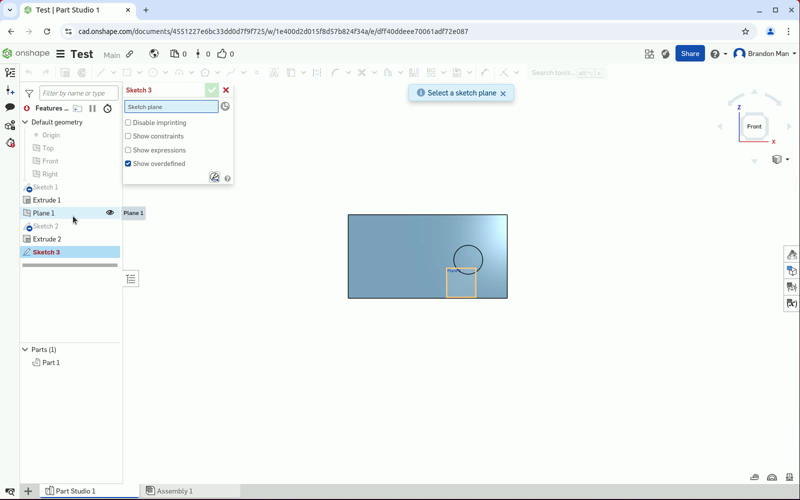
click(73, 215)
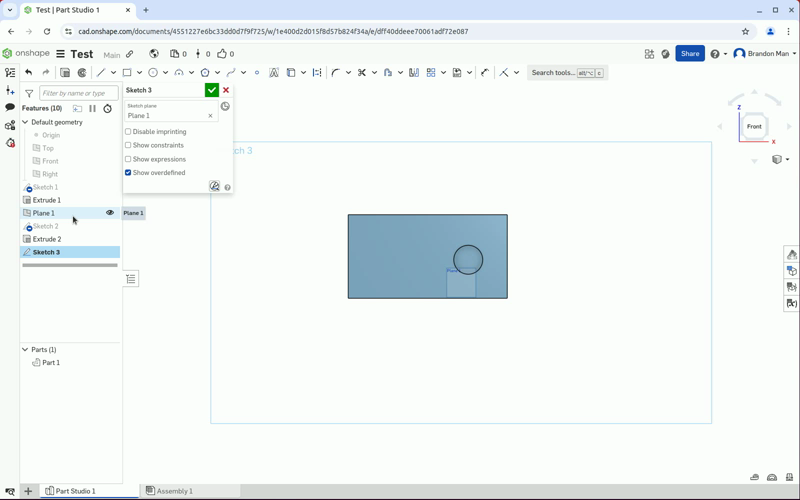
mouse_move(73, 352)
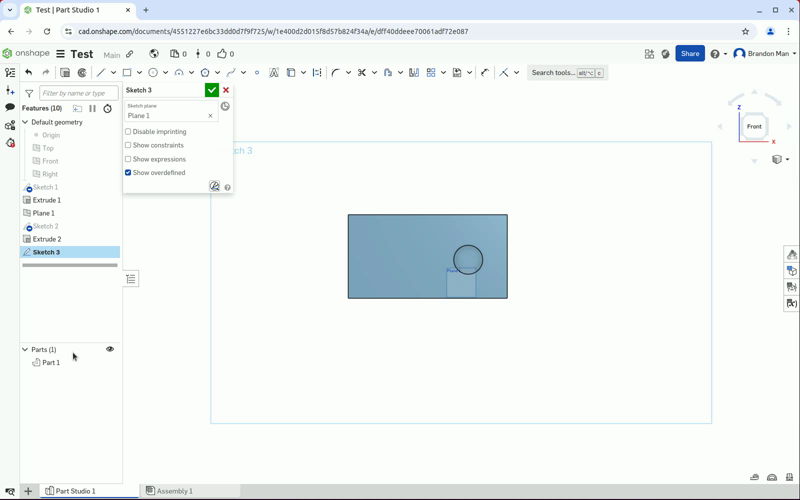
key(y)
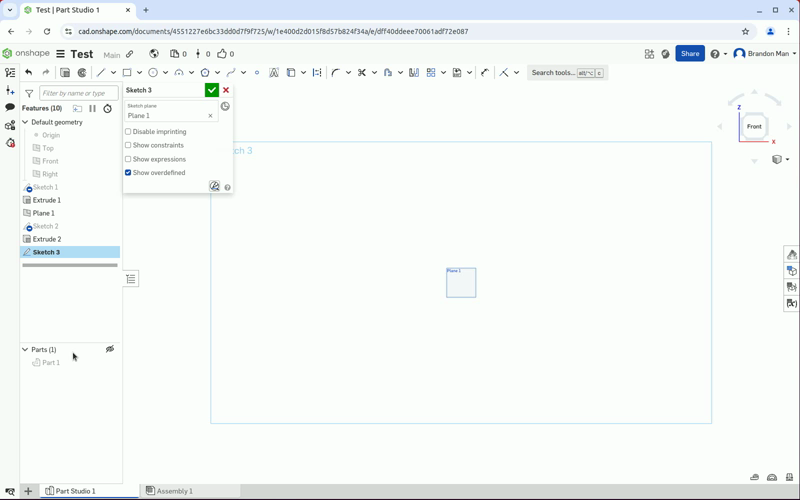
key(l)
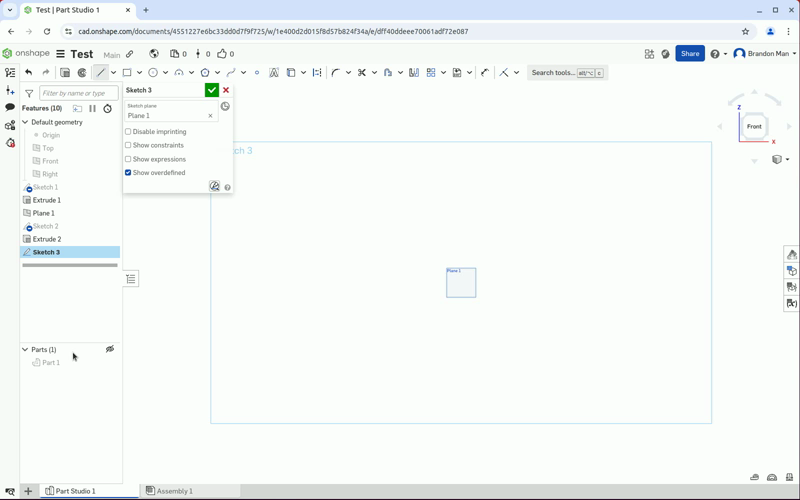
key_down(shift)
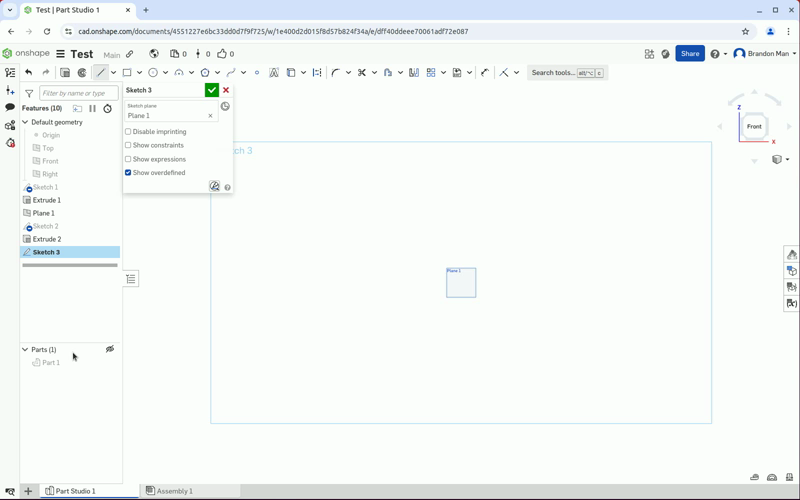
mouse_move(374, 268)
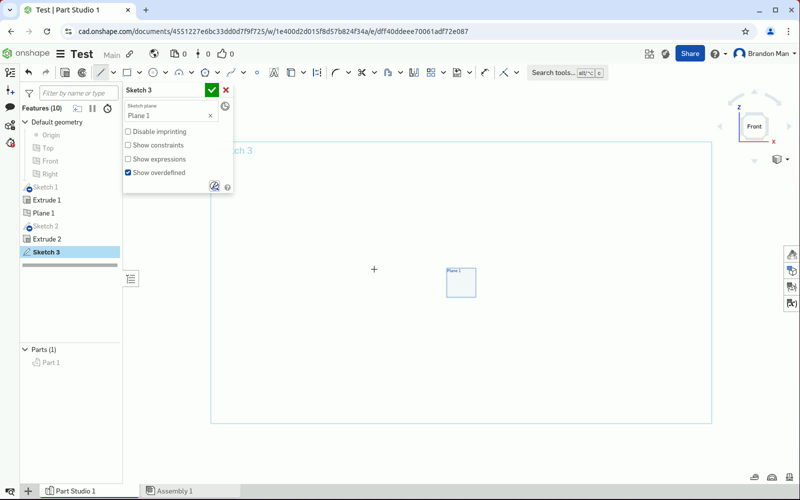
click(374, 268)
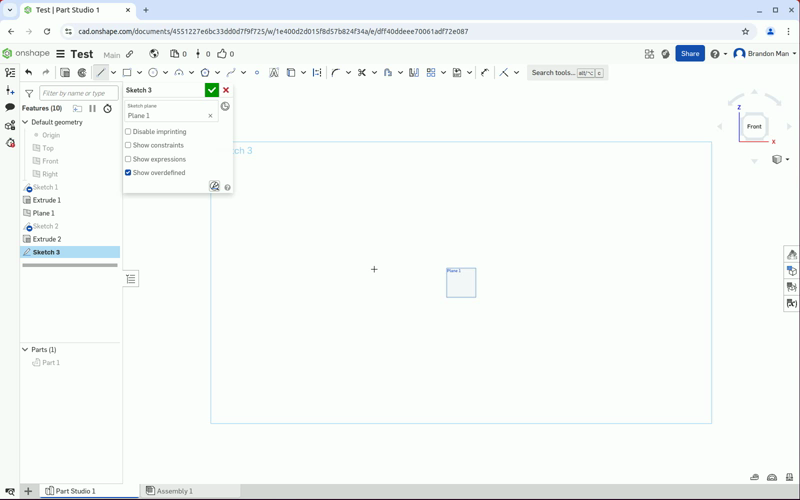
key_up(shift)
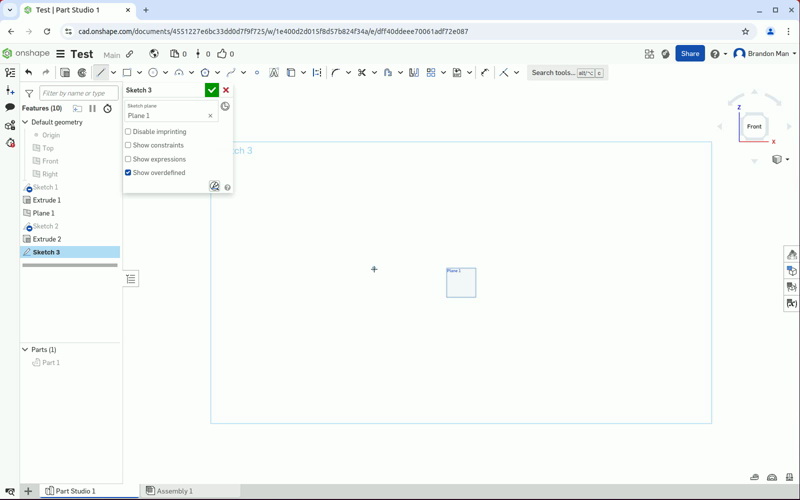
key_down(shift)
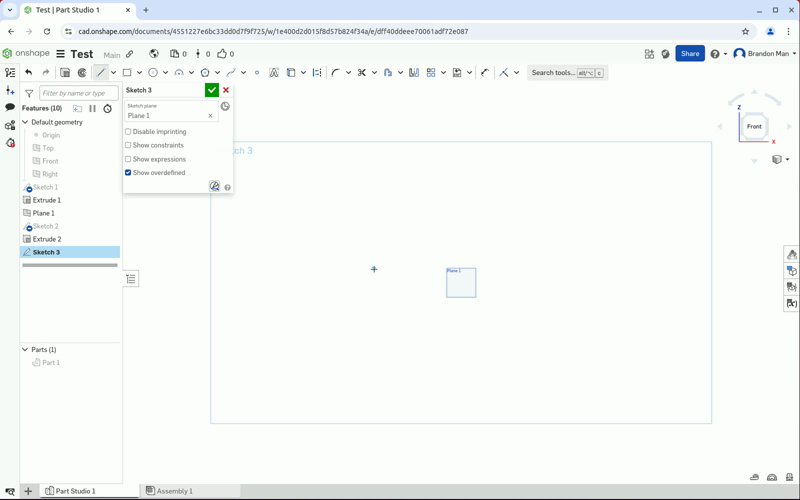
mouse_move(404, 268)
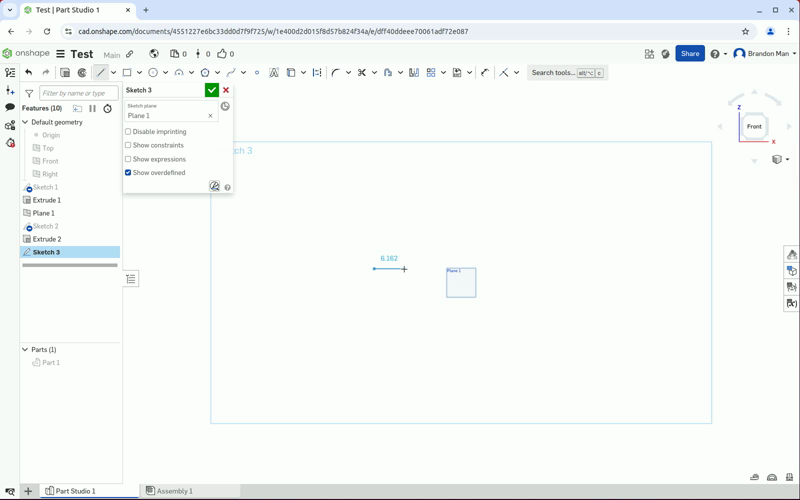
mouse_move(403, 268)
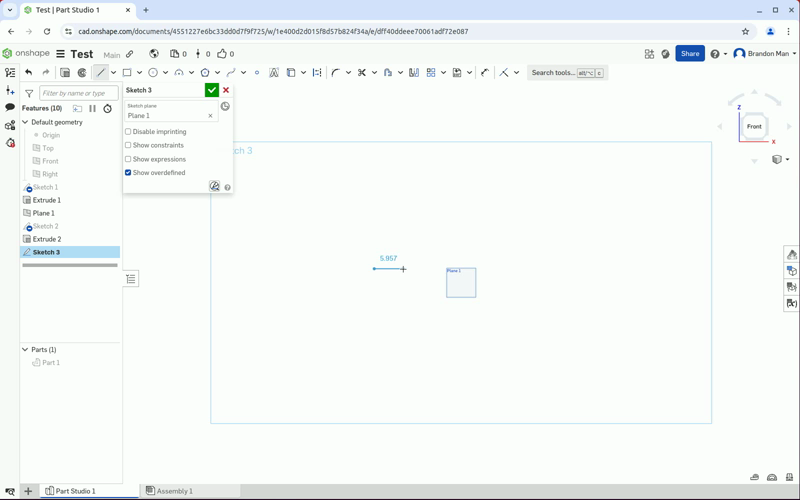
click(403, 268)
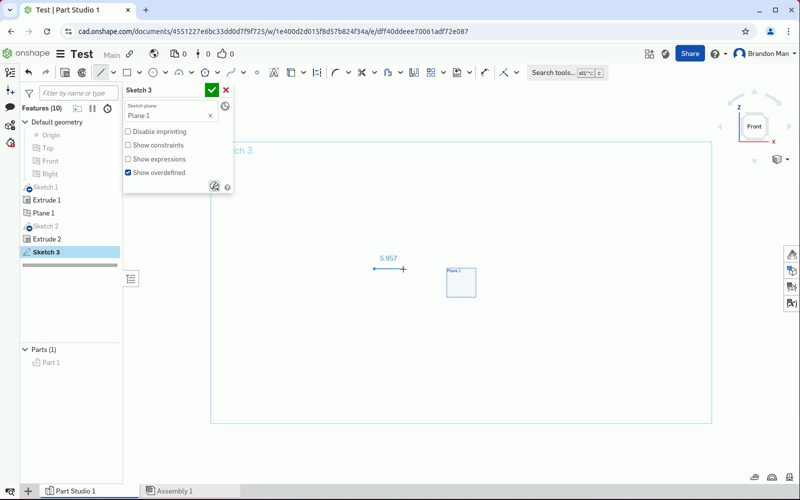
key_up(shift)
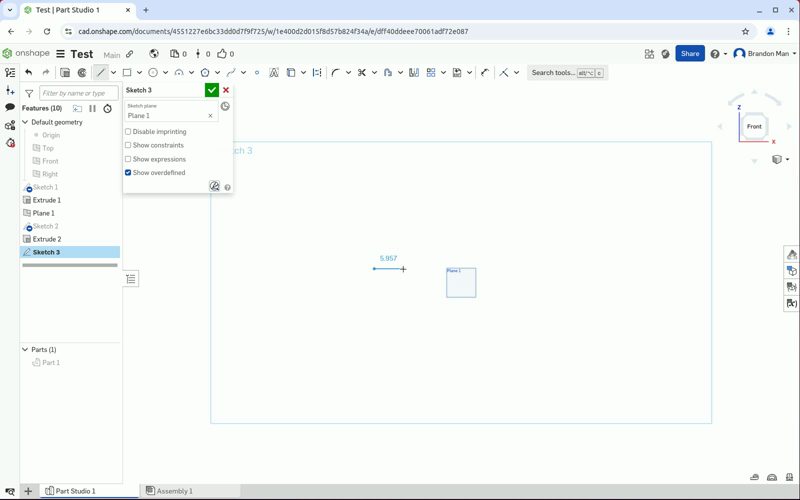
key_down(shift)
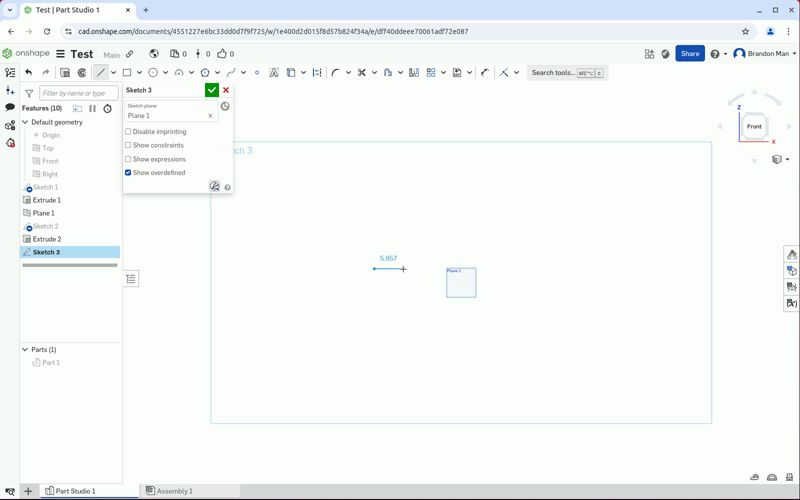
mouse_move(433, 268)
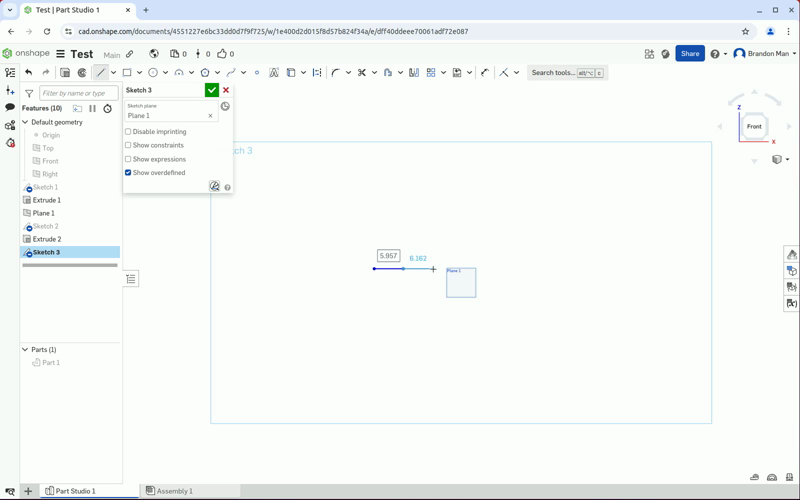
mouse_move(403, 239)
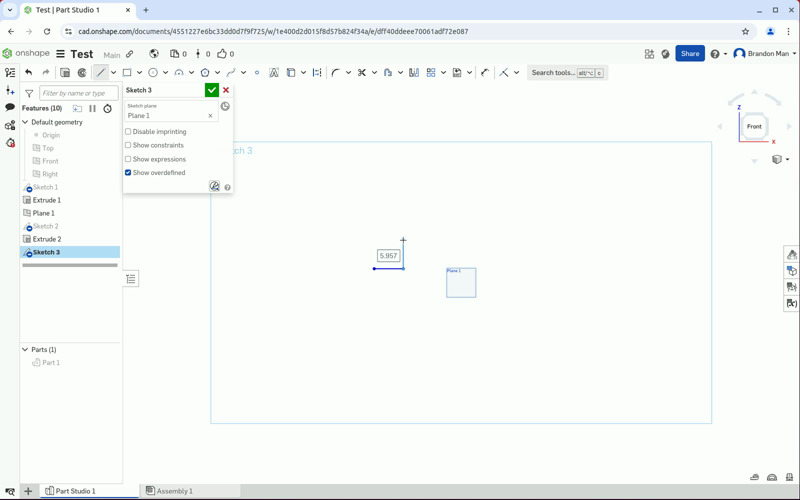
click(403, 239)
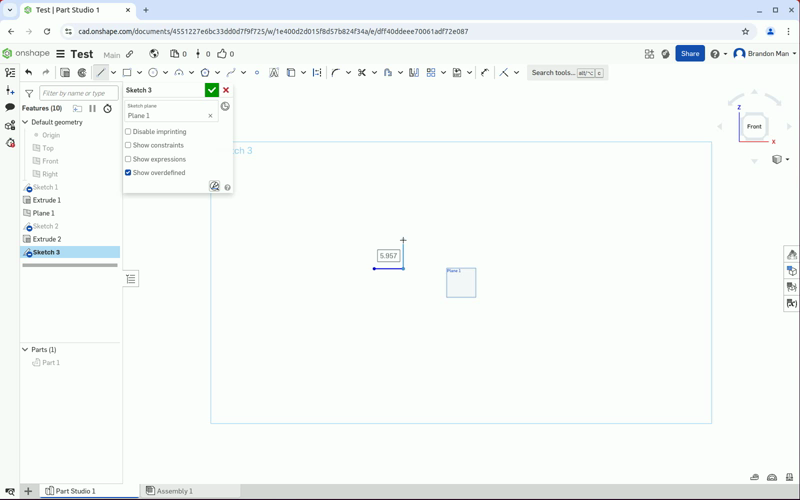
key_up(shift)
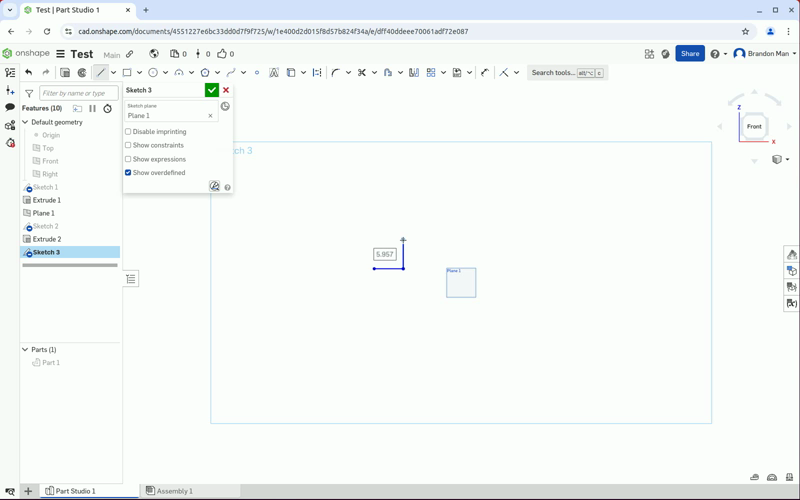
key_down(shift)
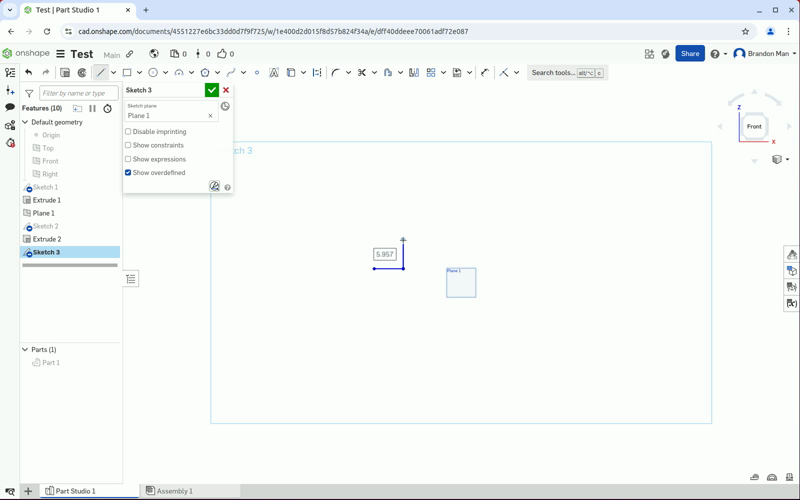
mouse_move(433, 239)
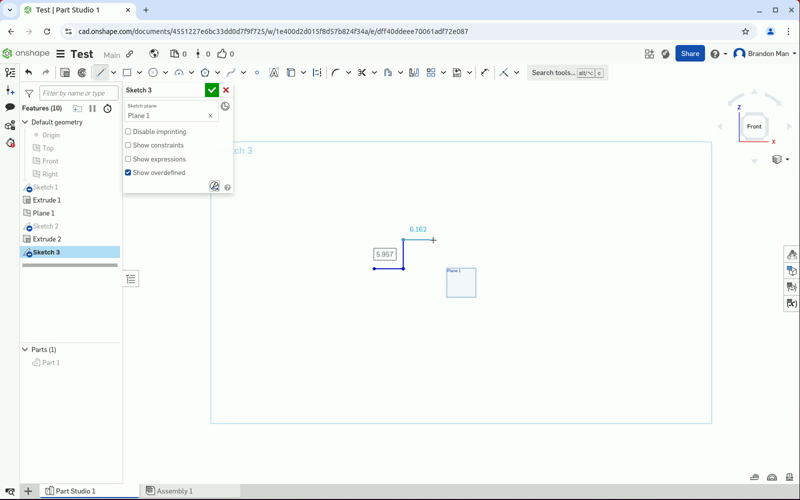
mouse_move(374, 239)
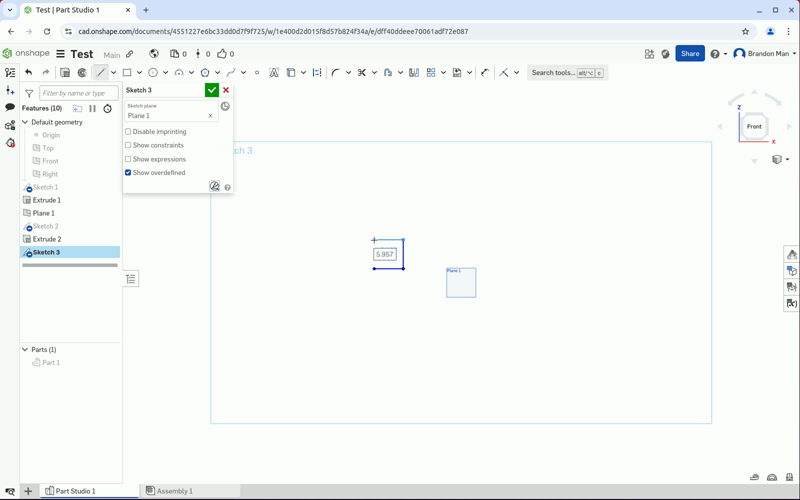
click(374, 239)
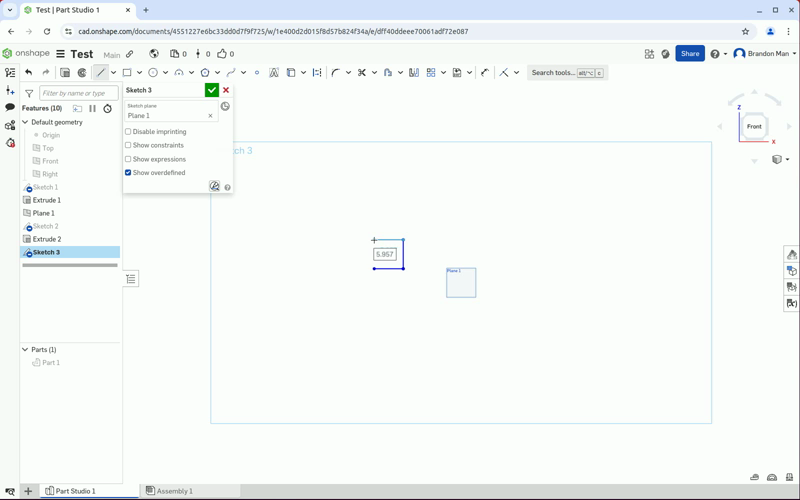
key_up(shift)
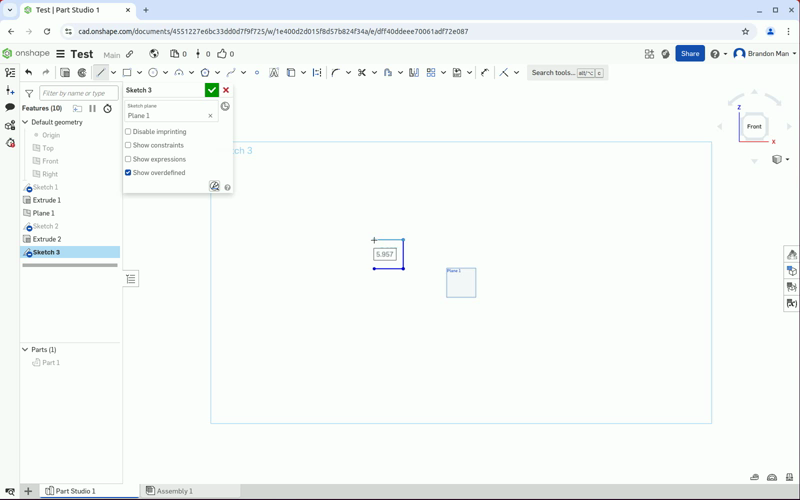
mouse_move(404, 239)
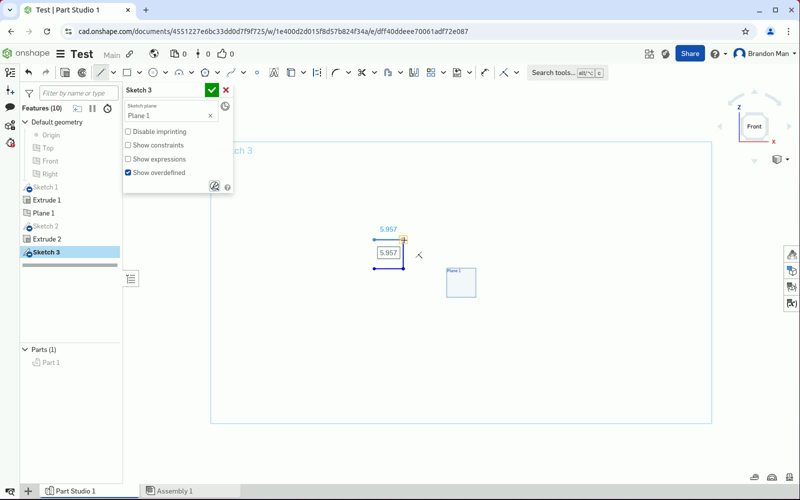
key_down(shift)
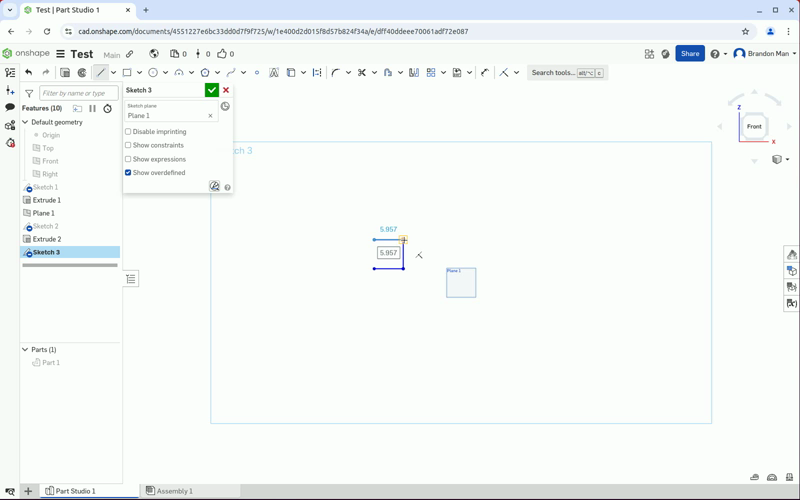
mouse_move(374, 268)
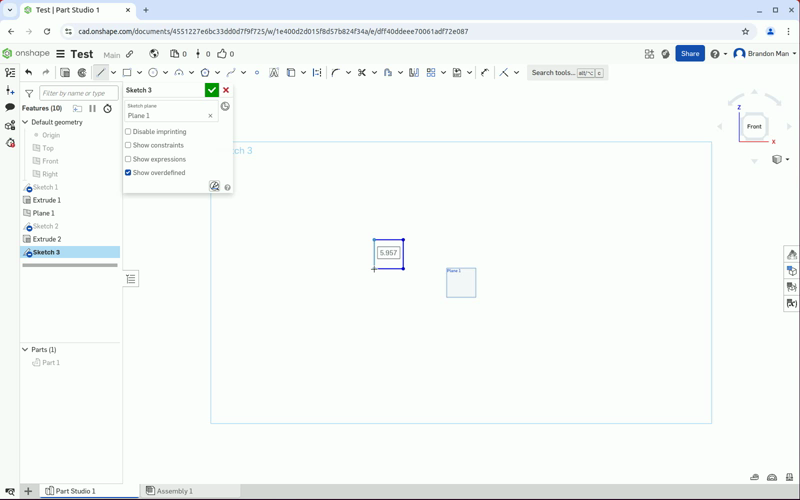
key_up(shift)
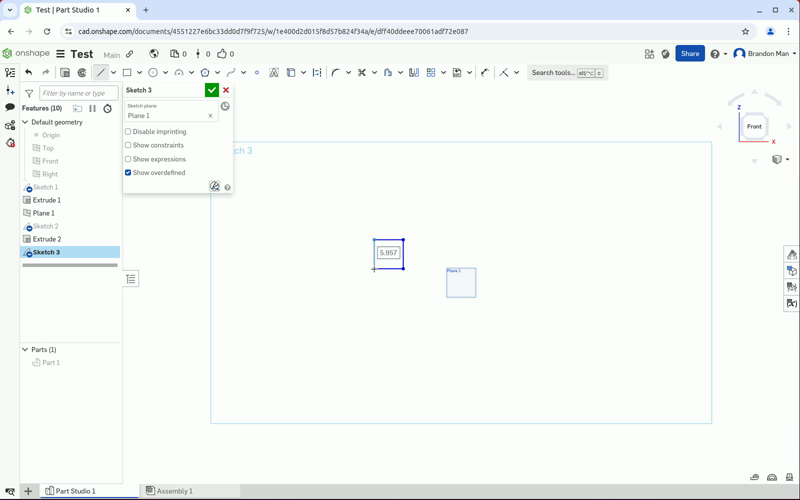
click(374, 268)
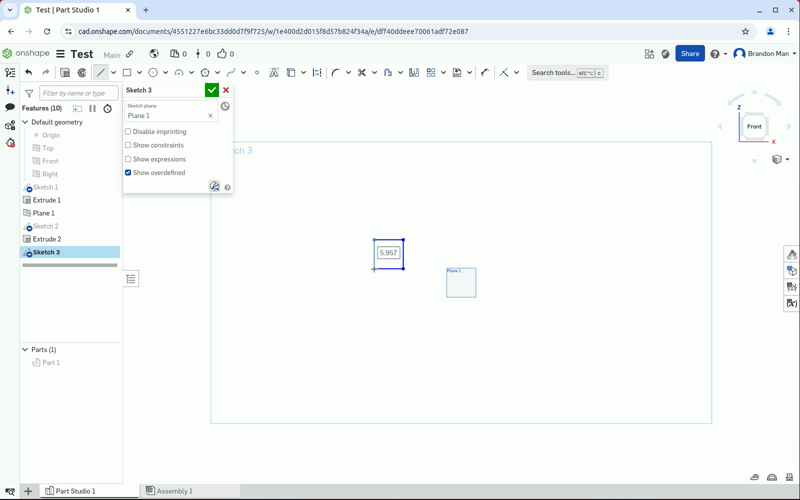
key(esc)
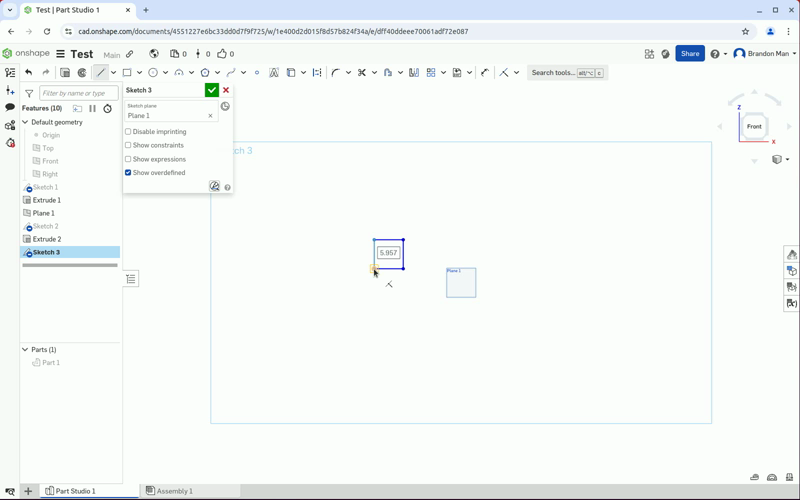
mouse_move(374, 257)
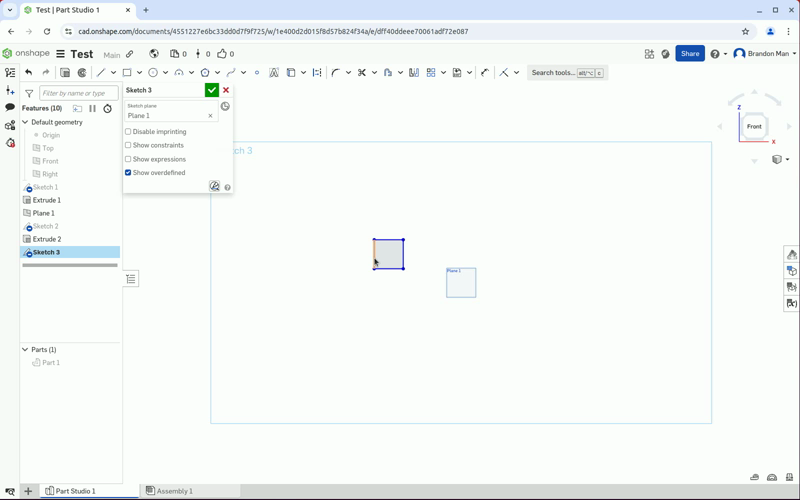
scroll(6)
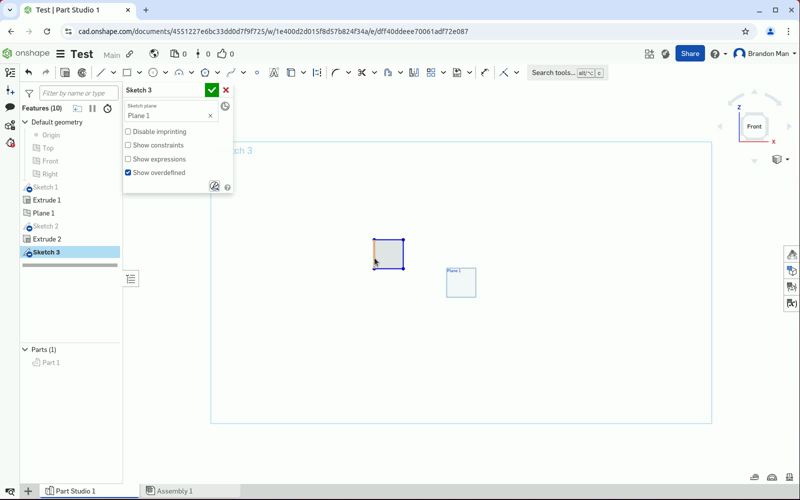
scroll(6)
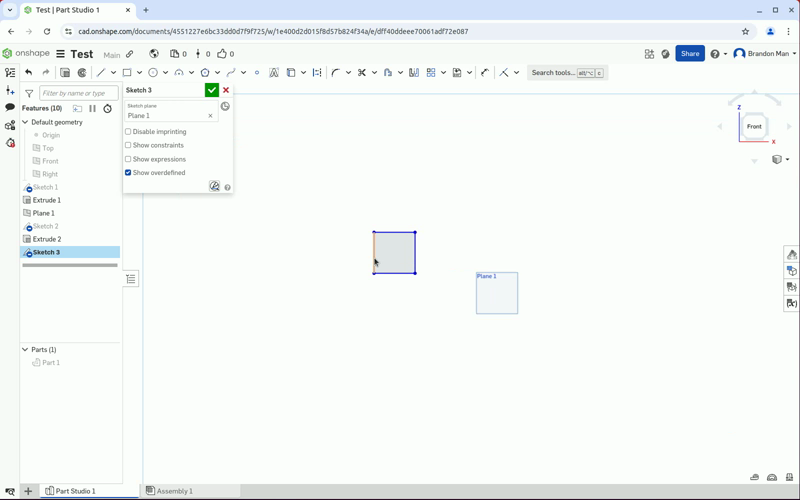
scroll(6)
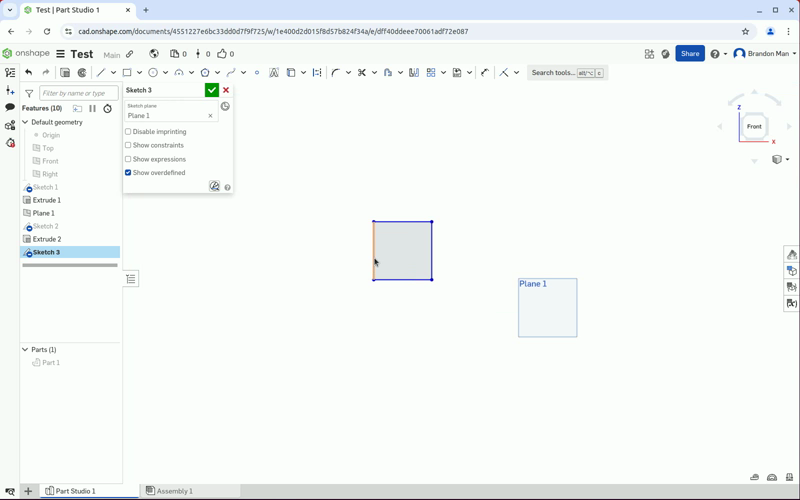
scroll(6)
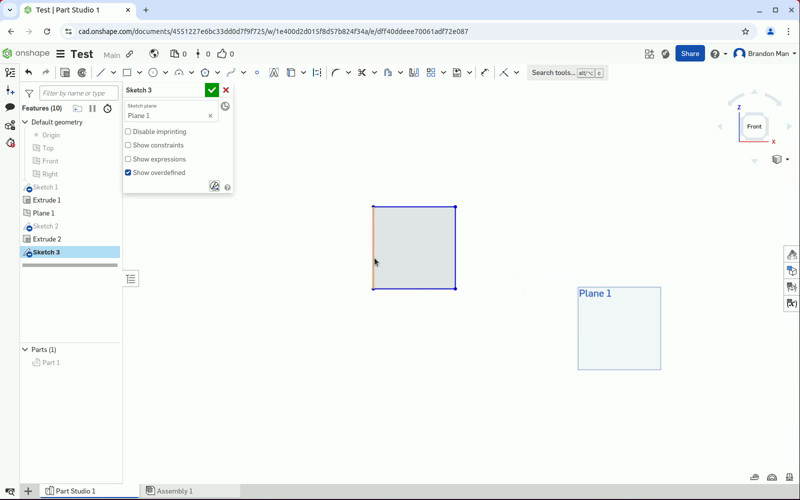
scroll(6)
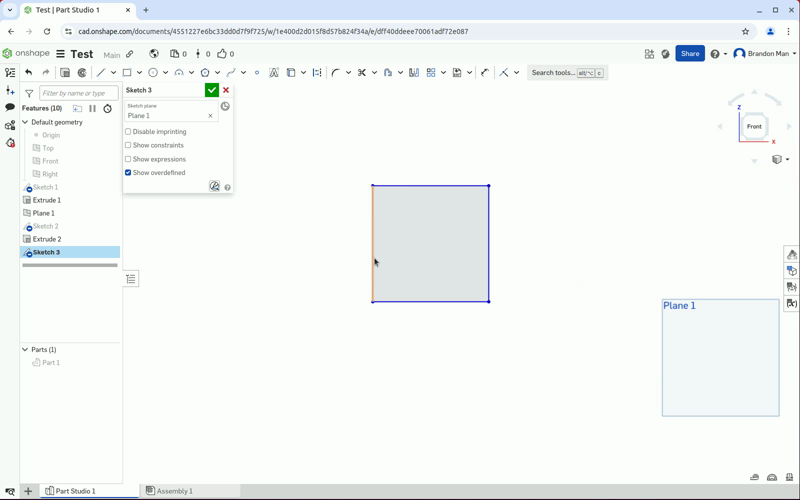
scroll(6)
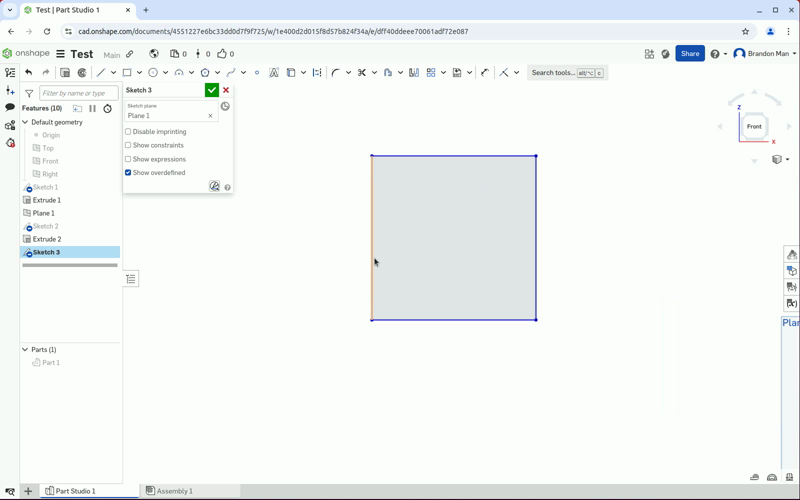
scroll(6)
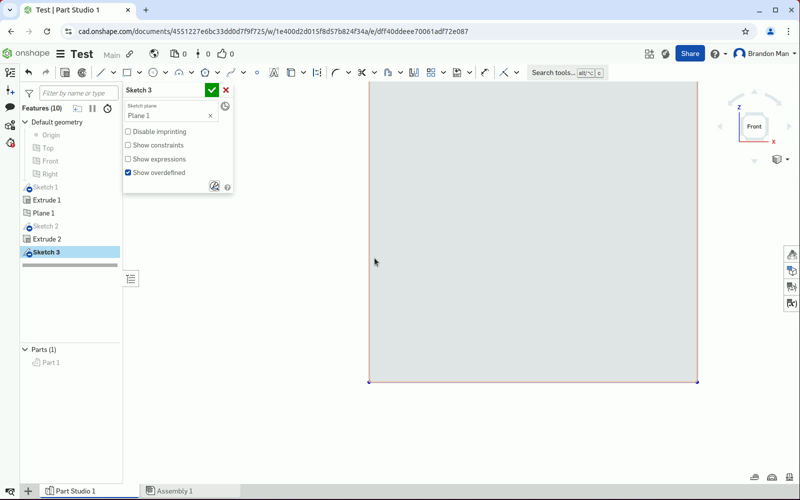
click(374, 257)
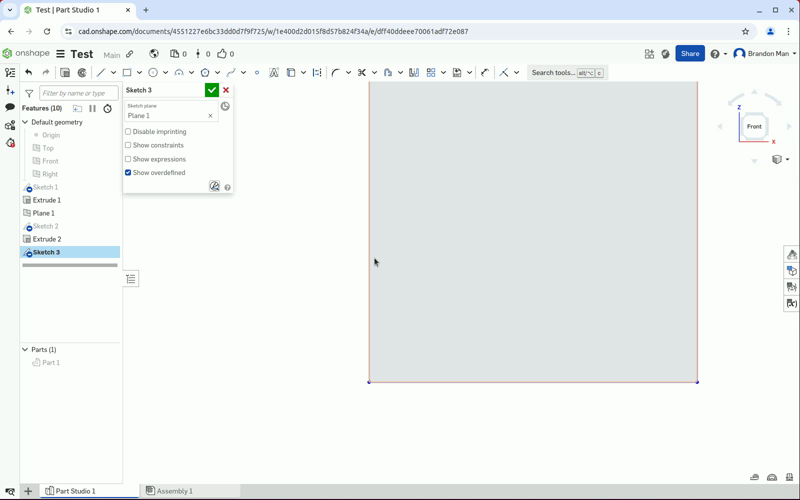
scroll(-6)
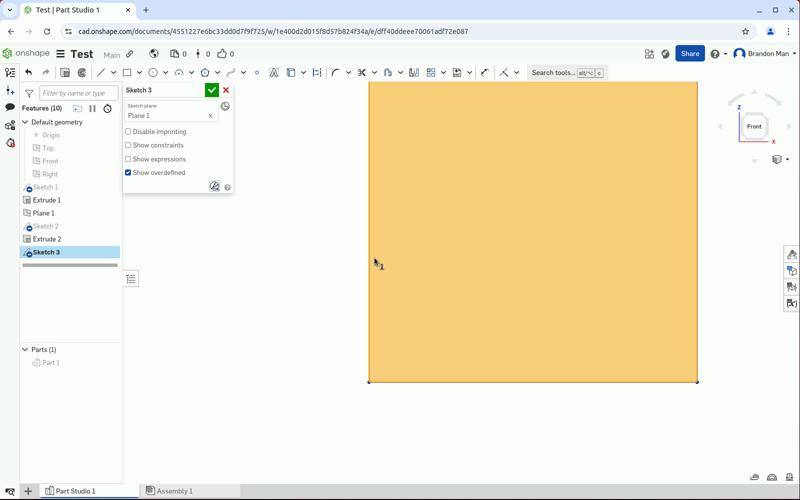
scroll(-6)
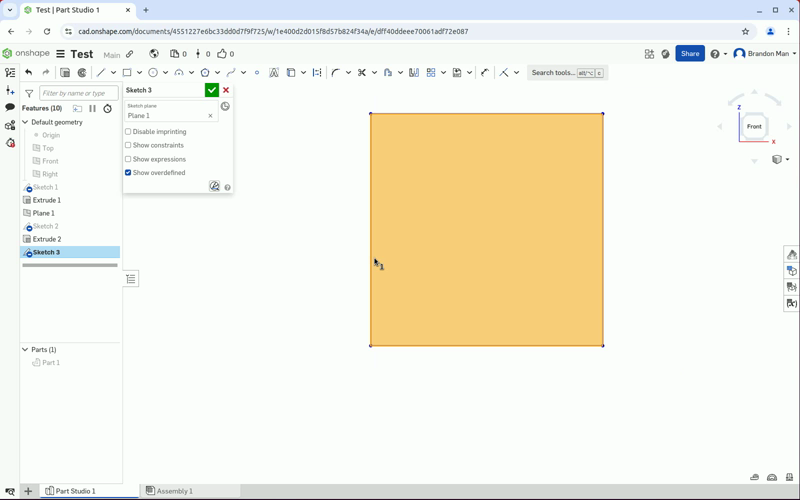
scroll(-6)
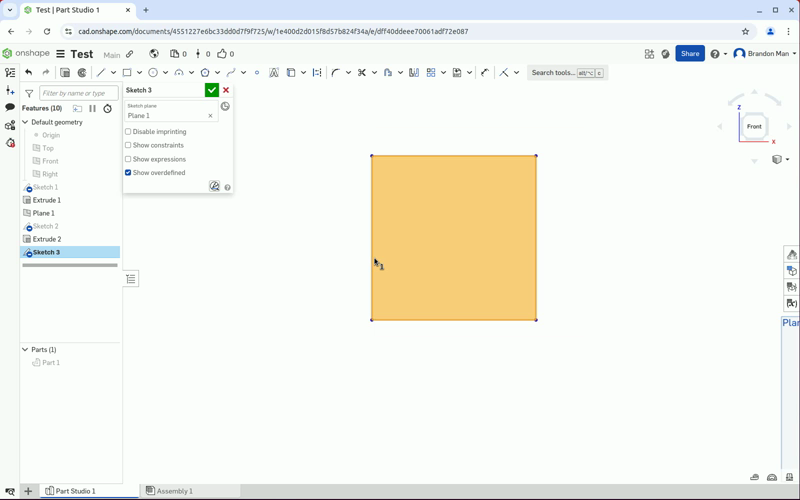
scroll(-6)
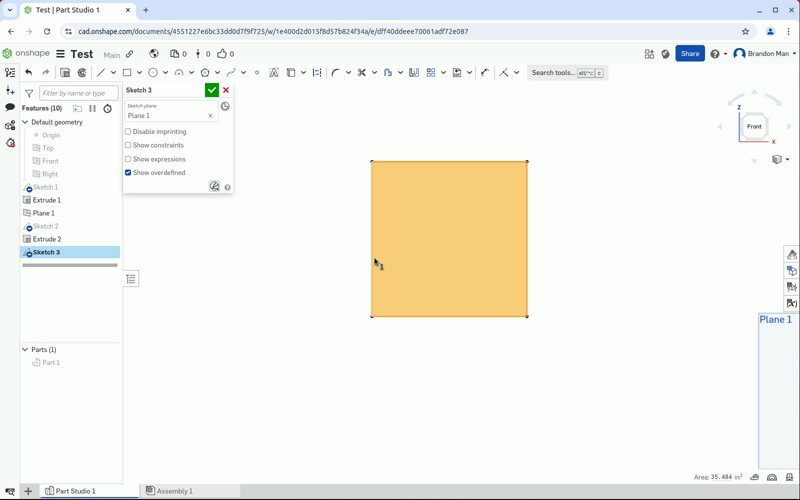
scroll(-6)
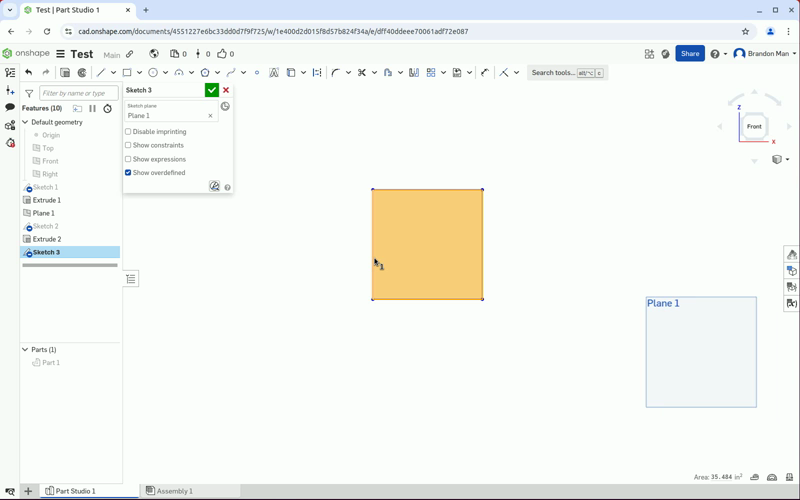
scroll(-6)
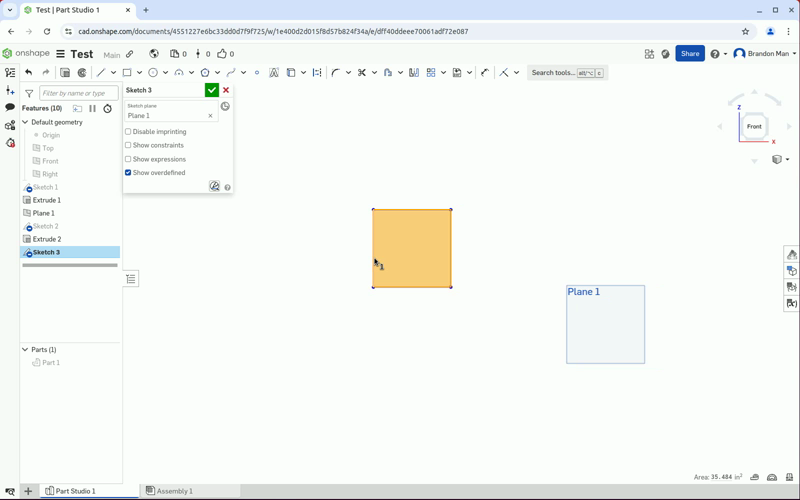
scroll(-6)
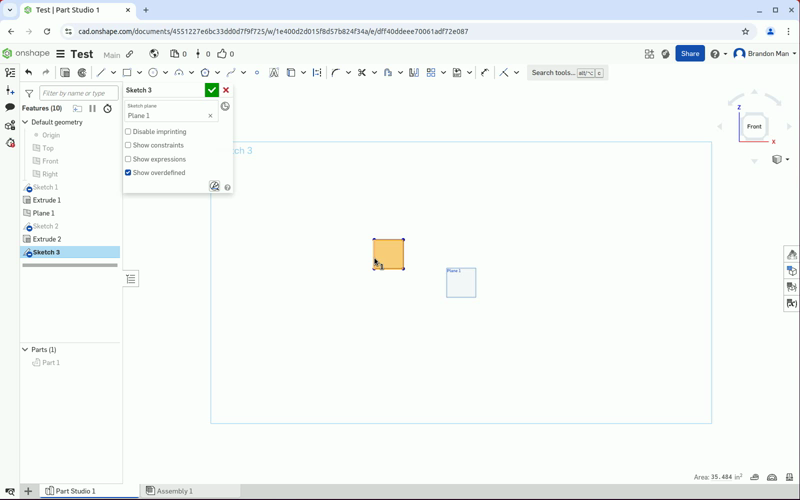
mouse_move(73, 352)
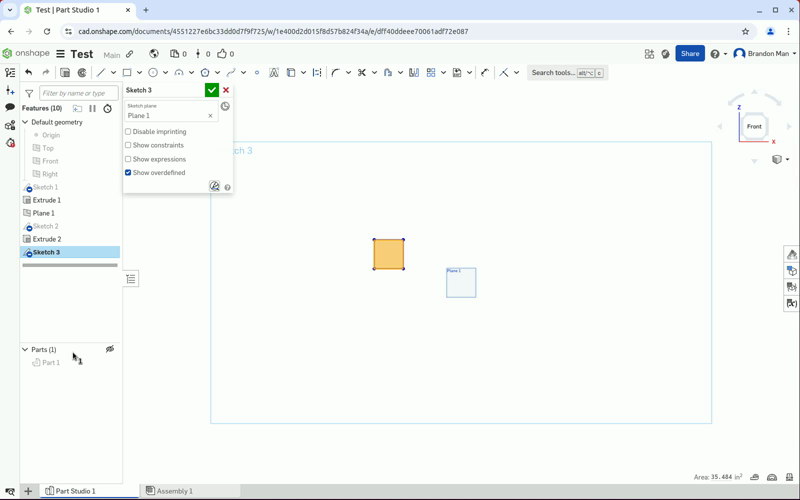
key(shift+y)
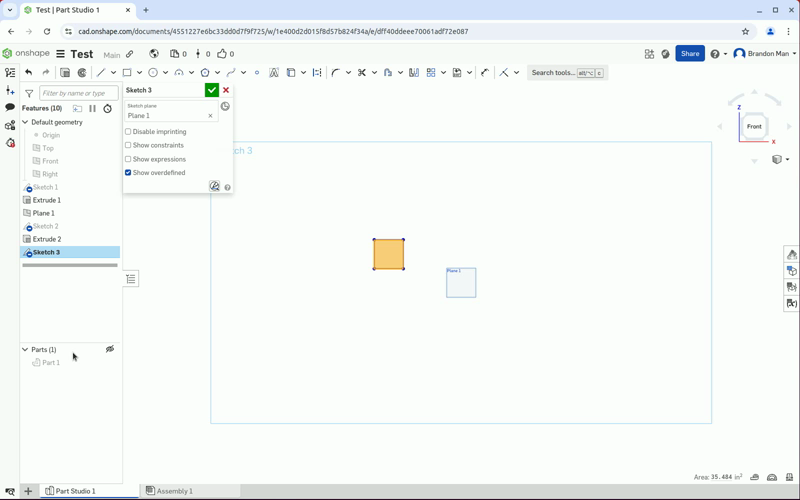
key(shift+e)
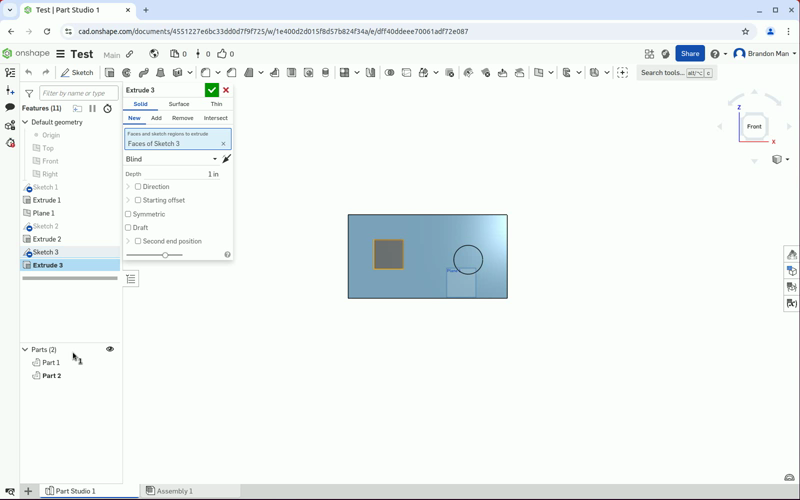
mouse_move(143, 106)
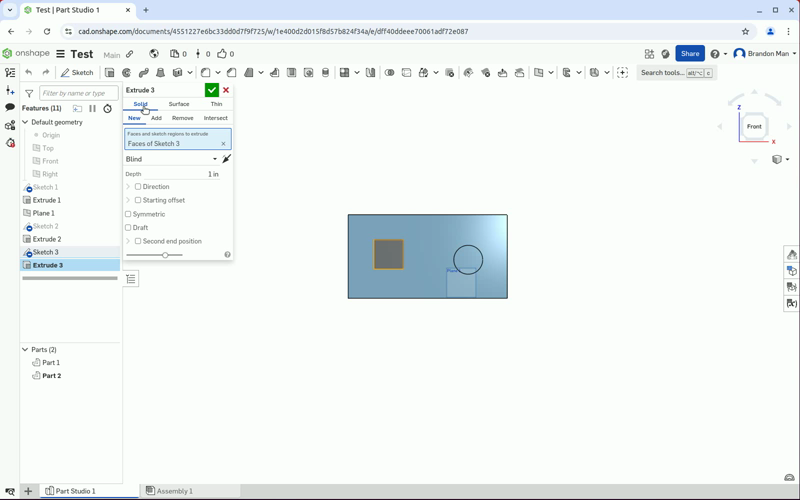
click(143, 106)
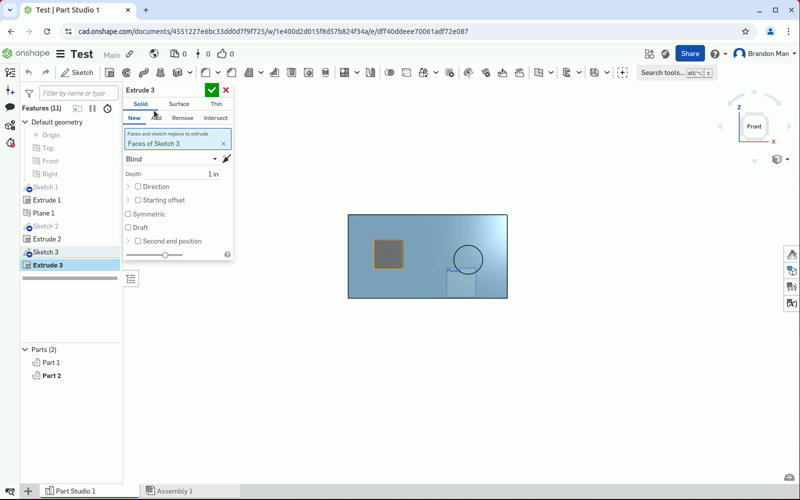
mouse_move(186, 120)
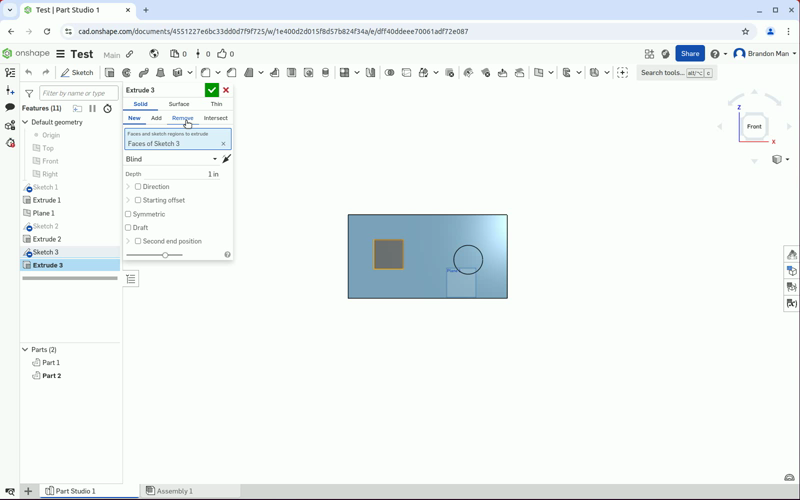
click(186, 120)
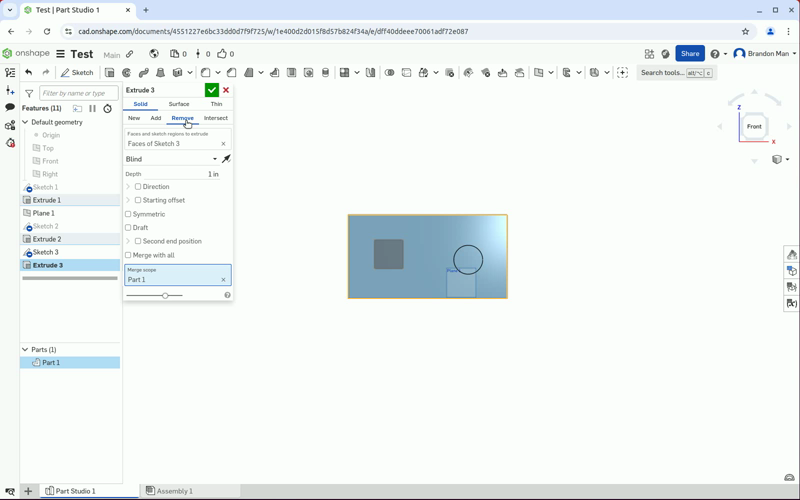
key(tab, 4)
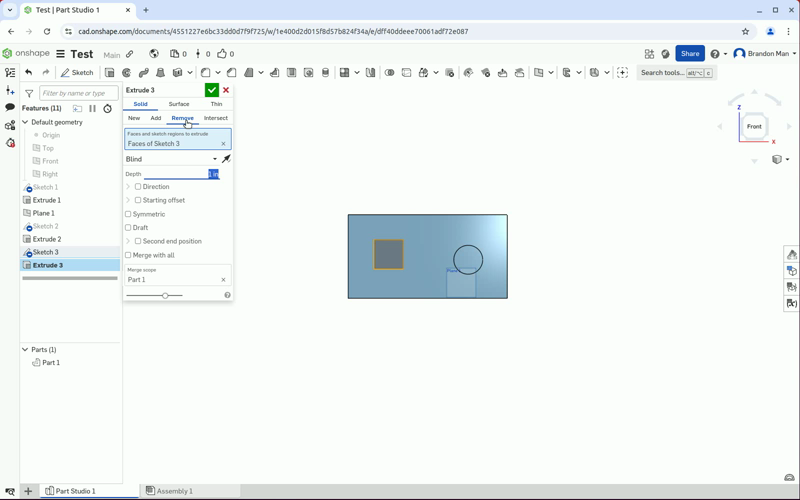
text(4.333)
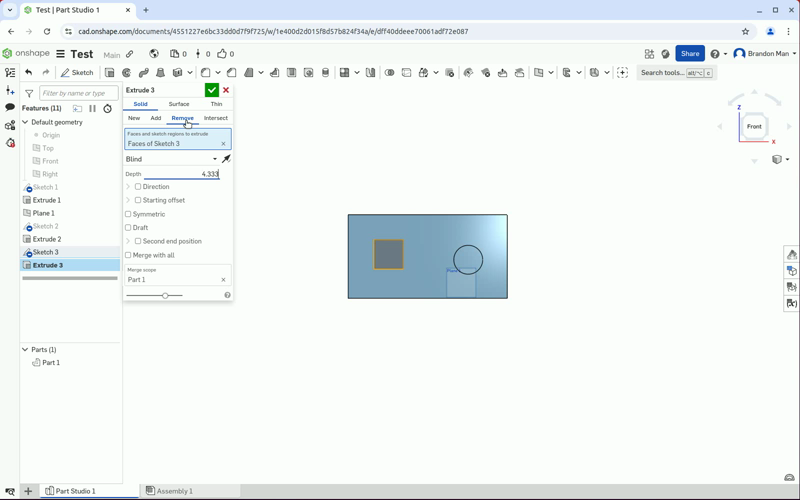
key(tab, 6)
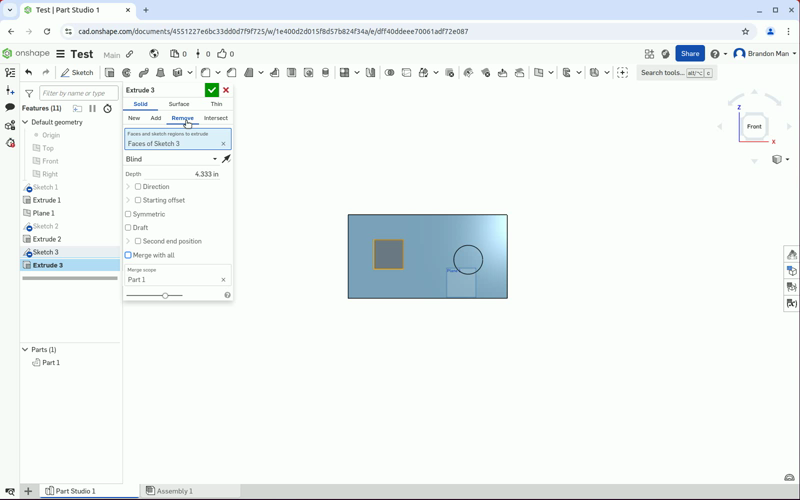
key(space)
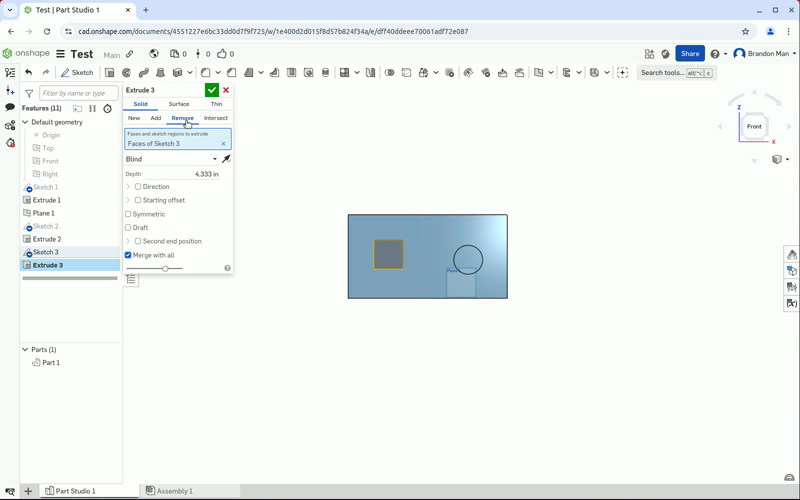
key(enter)
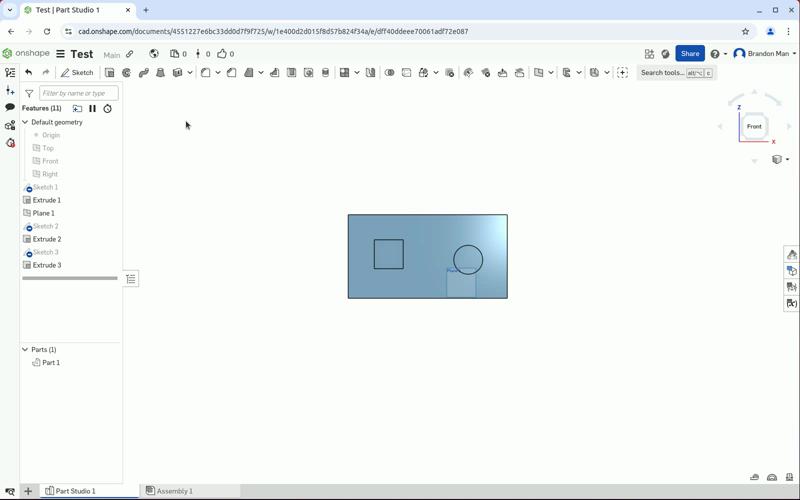
key(shift+h)
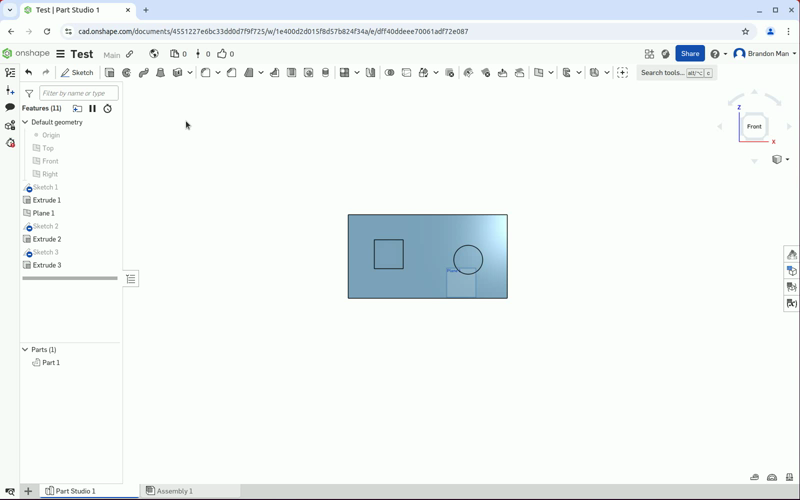
key(shift+h)
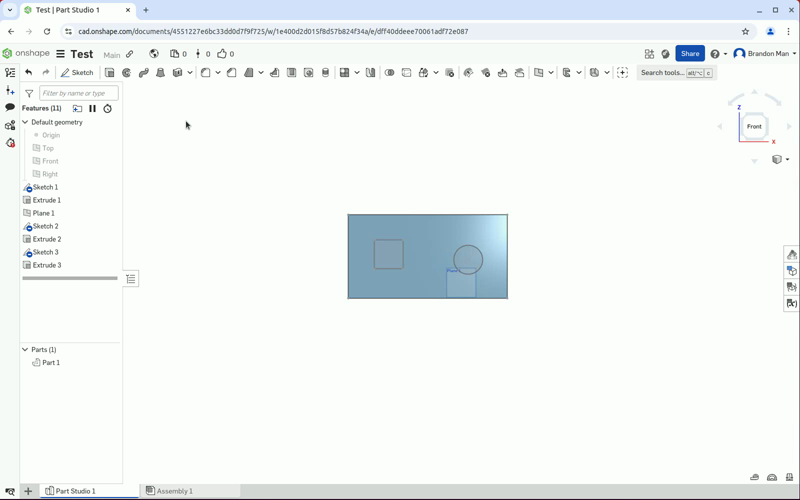
key(shift+7)
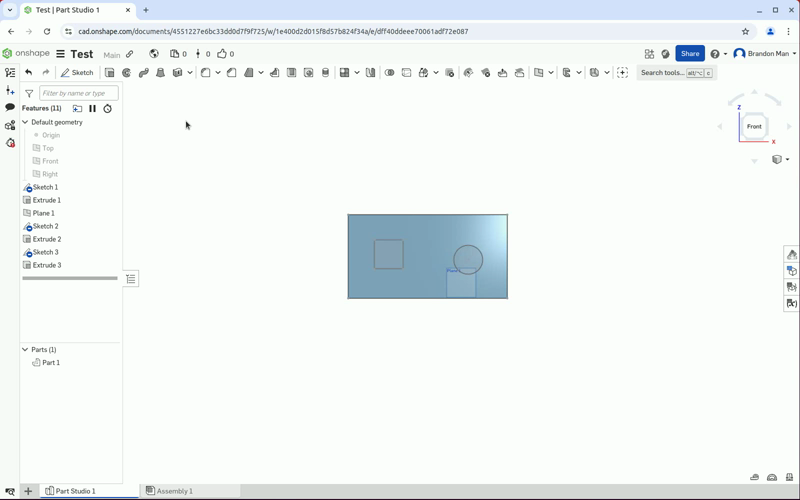
key(left, 2)
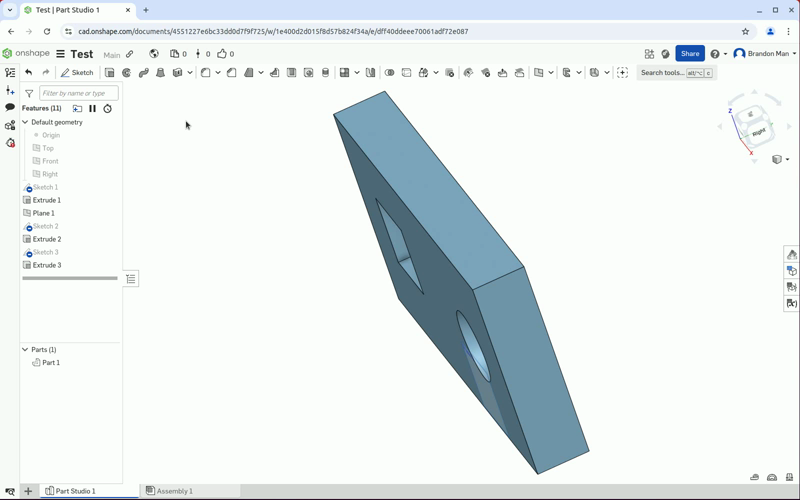
key(down, 2)
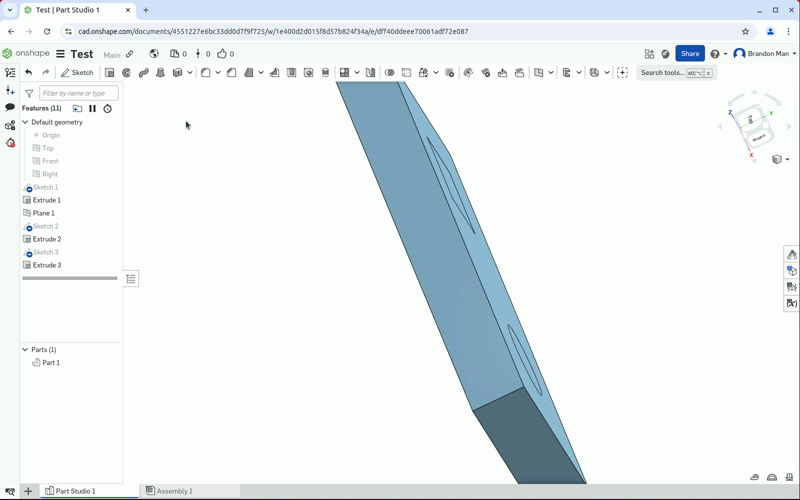
key(up, 2)
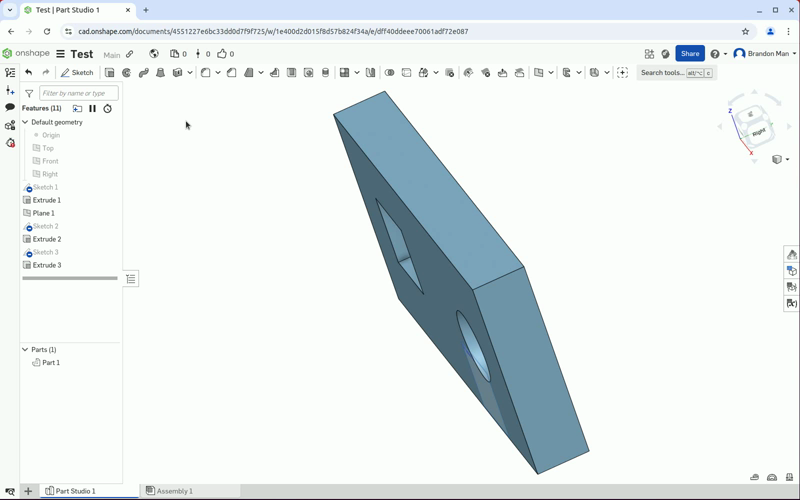
key(right, 2)
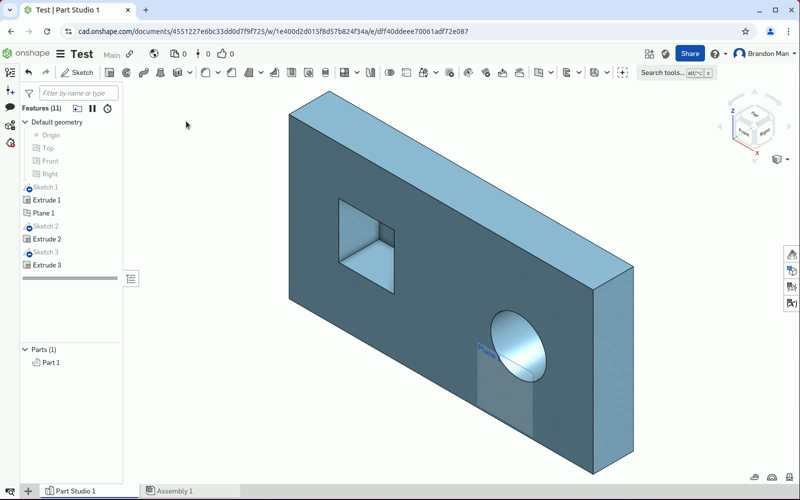
mouse_move(73, 189)
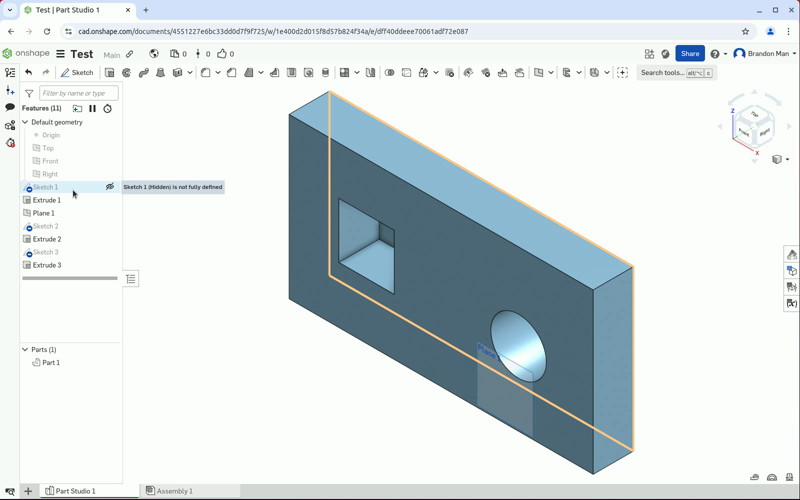
click(73, 189)